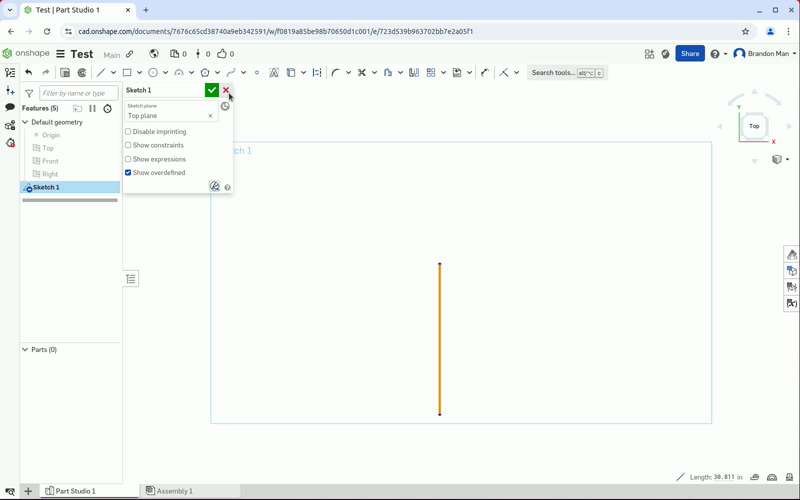
key(shift+h)
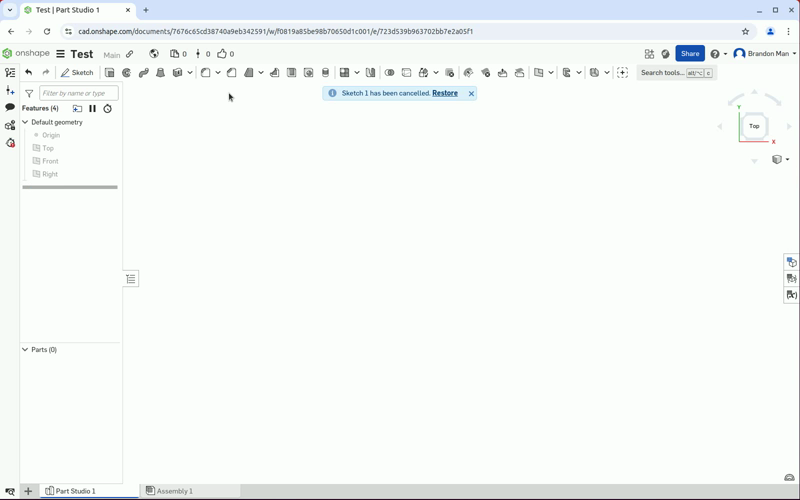
mouse_move(73, 352)
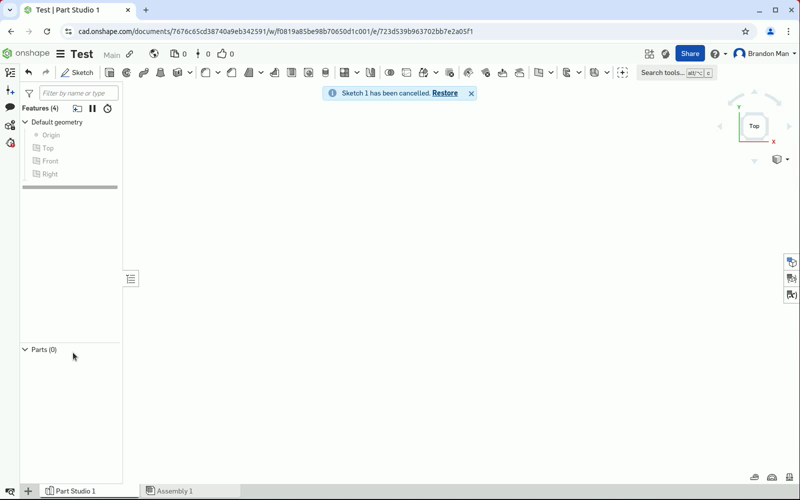
key(y)
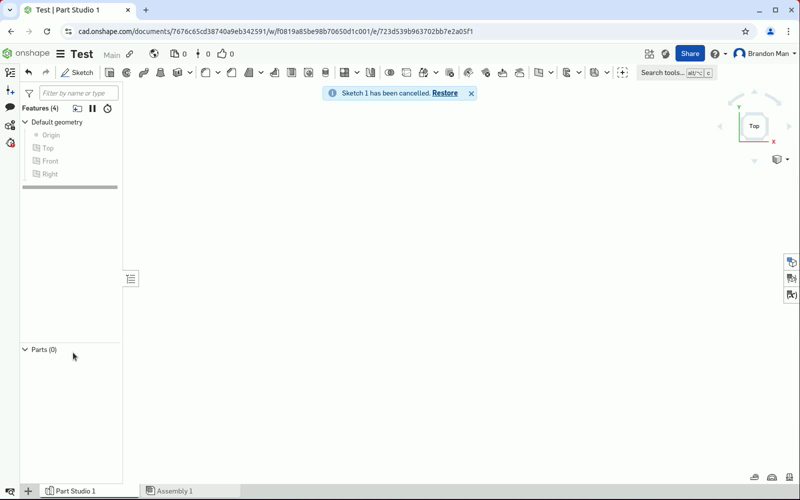
key(shift+p)
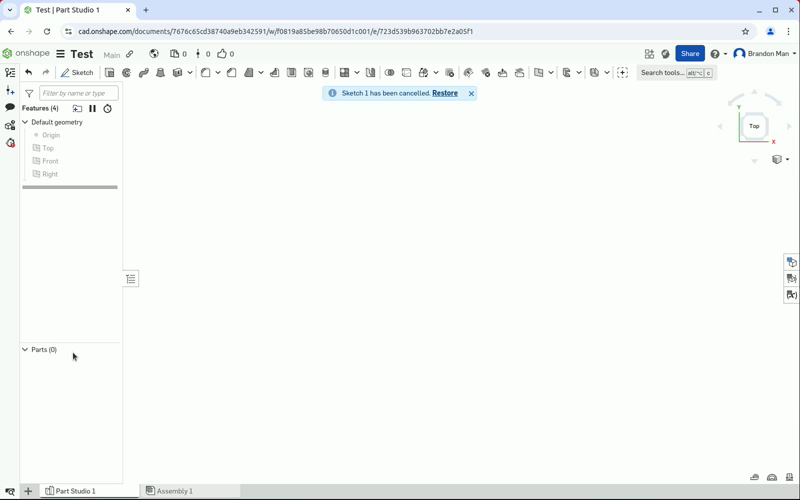
key(space)
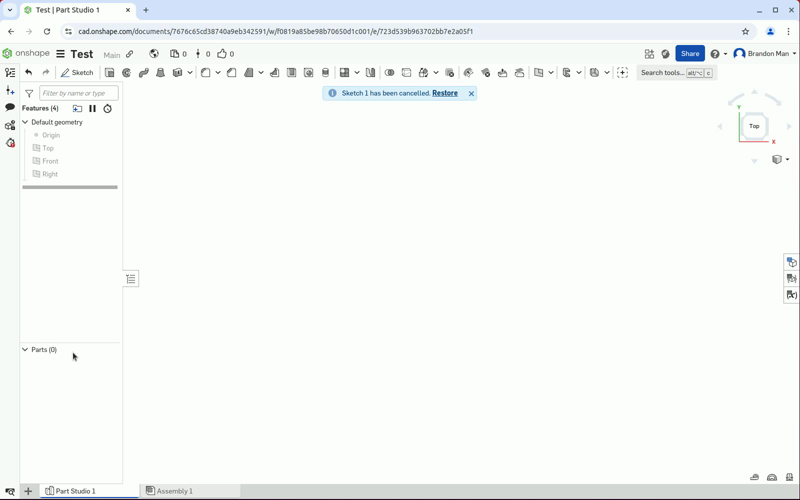
key_down(shift)
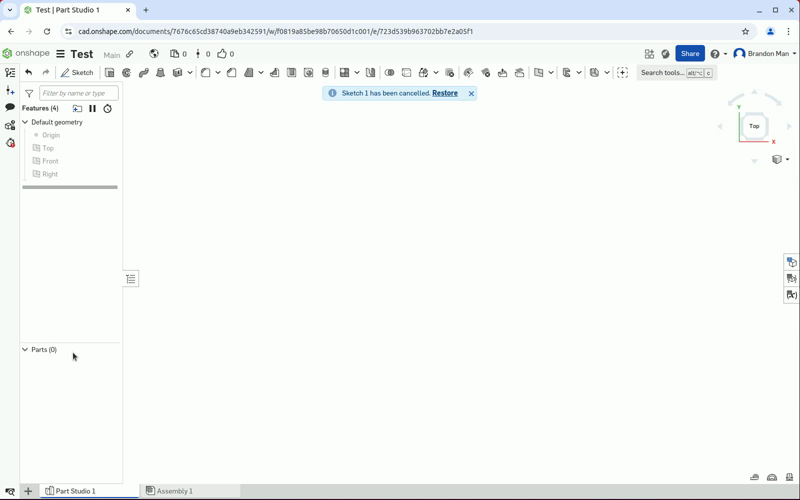
key(up)
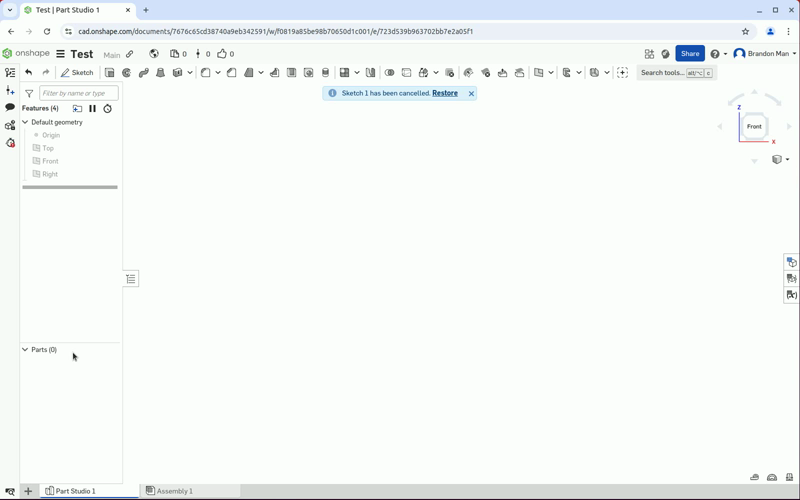
key_up(shift)
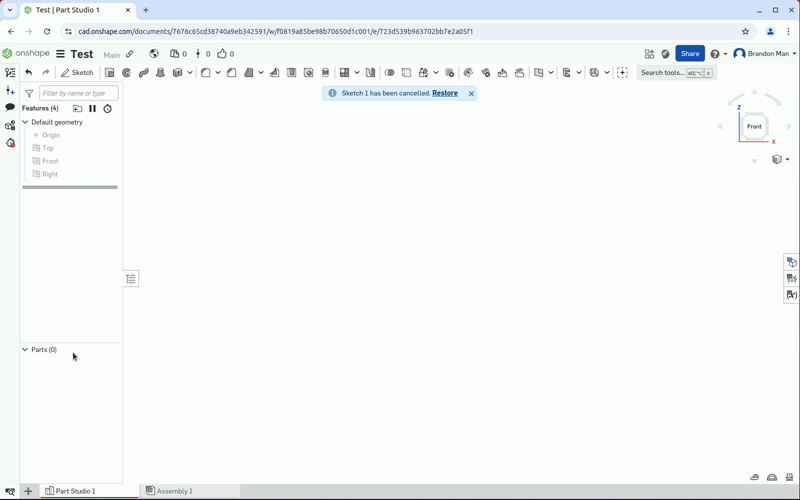
mouse_move(73, 352)
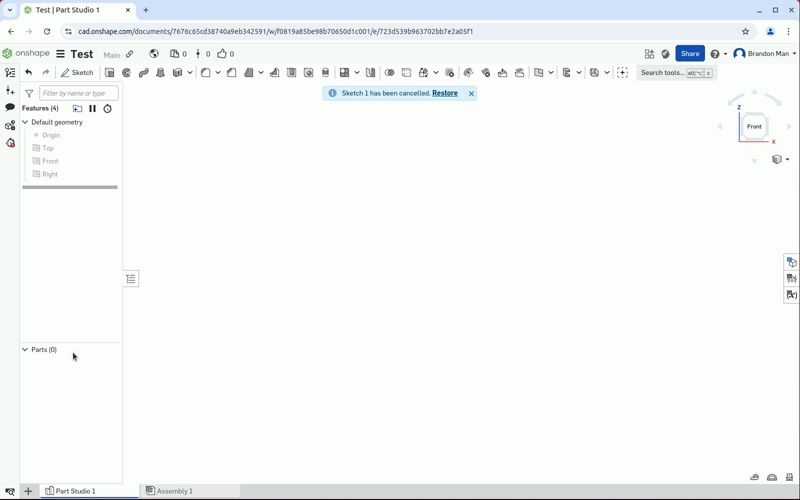
key(shift+y)
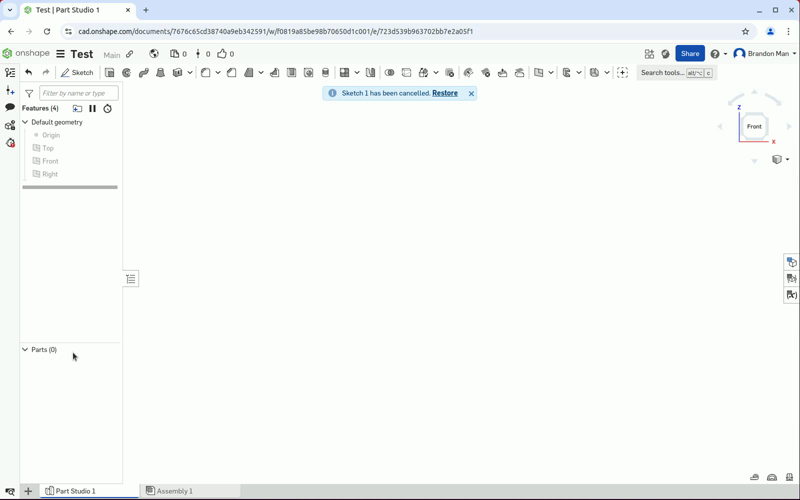
key(shift+s)
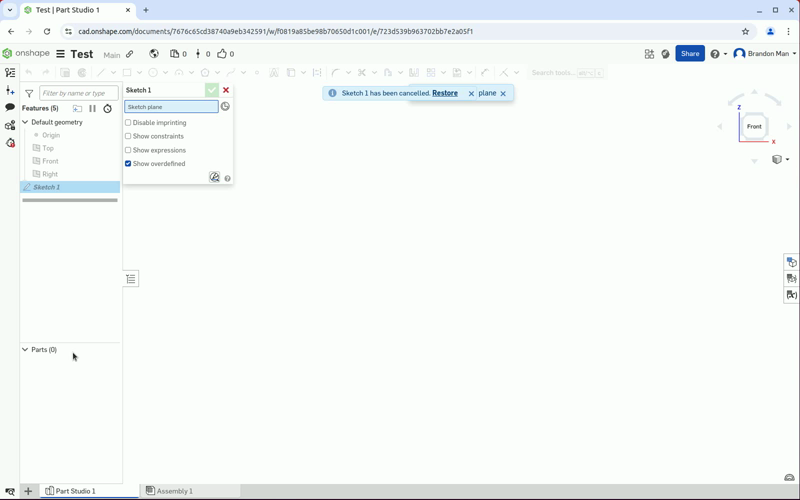
mouse_move(73, 163)
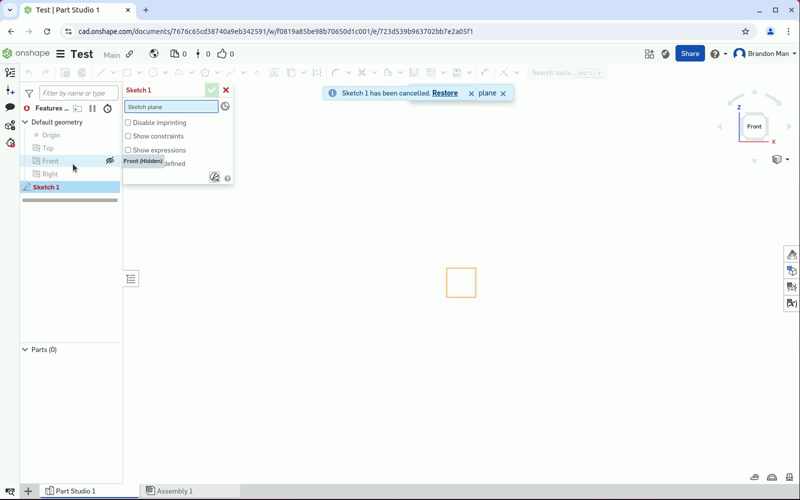
click(73, 163)
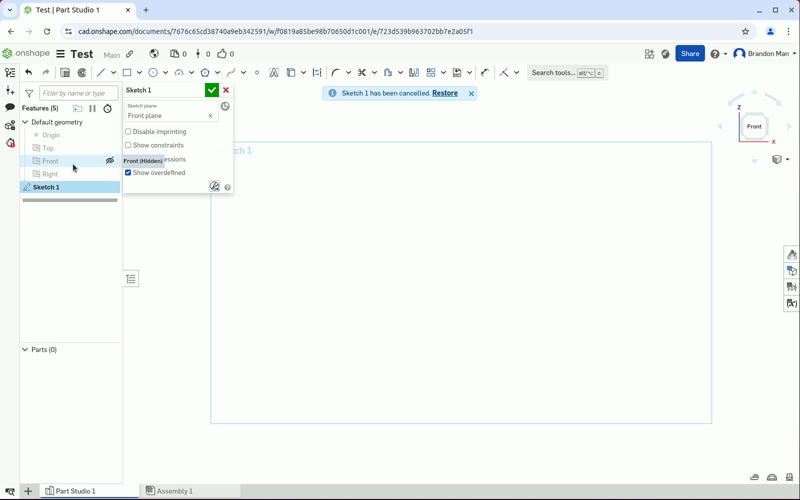
mouse_move(73, 352)
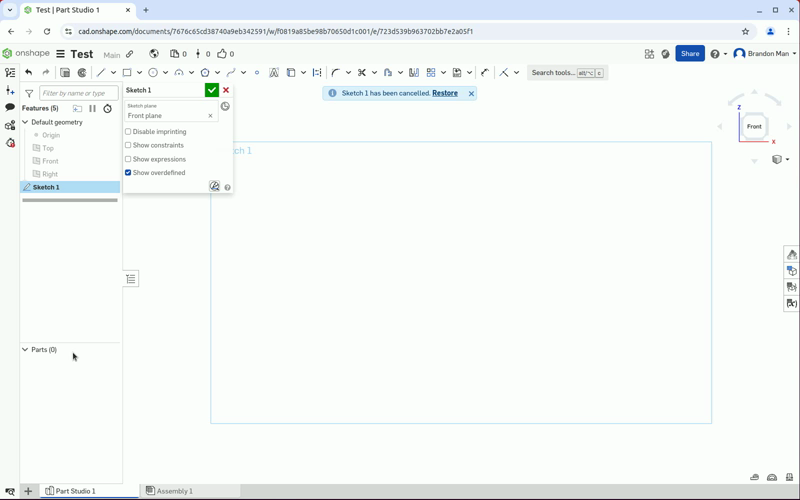
key(y)
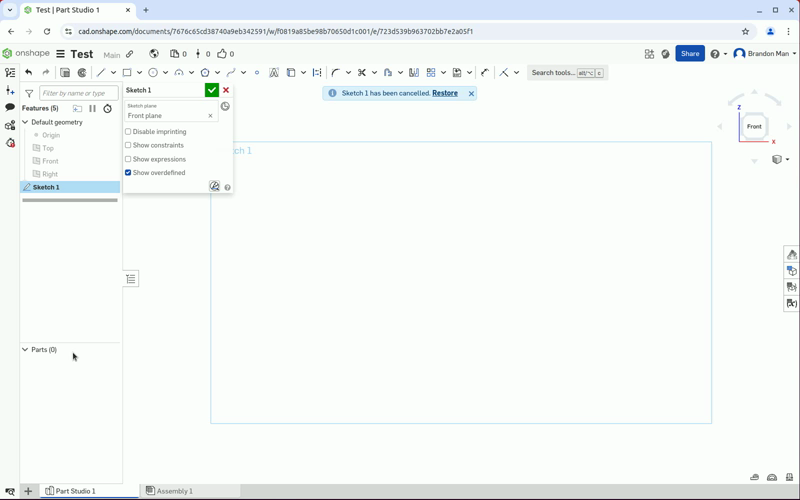
key(c)
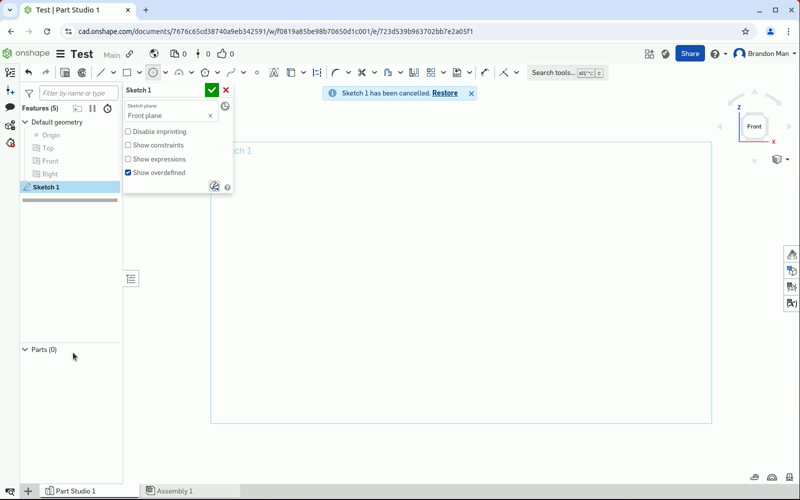
key_down(shift)
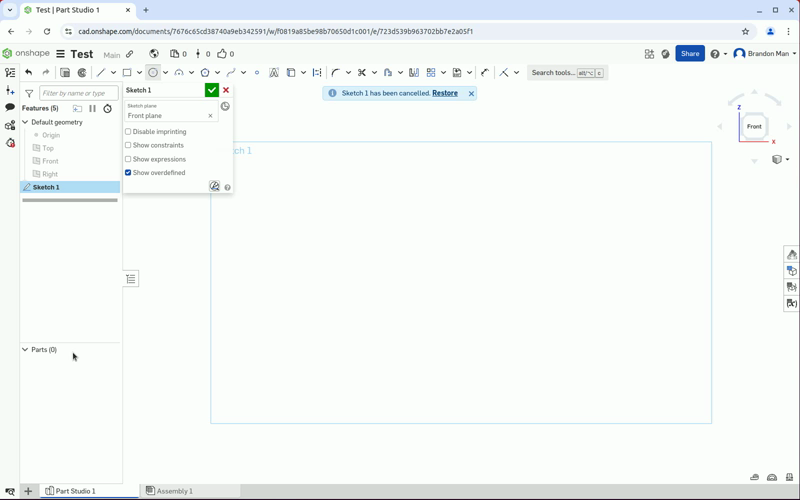
mouse_move(461, 282)
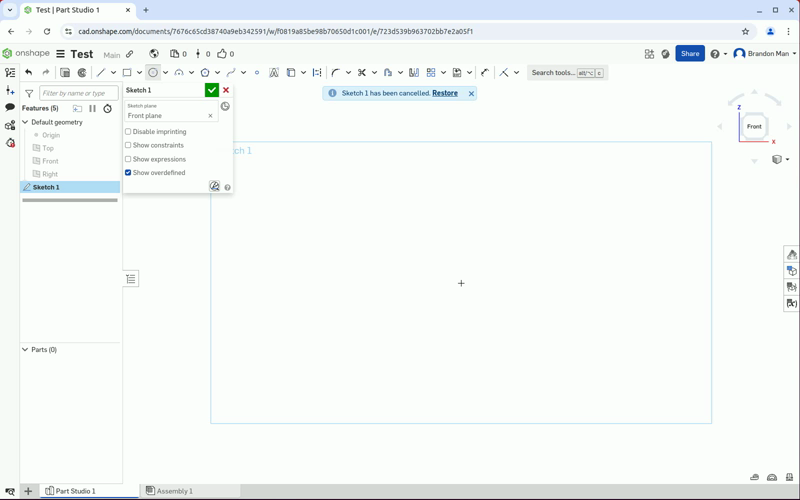
click(461, 282)
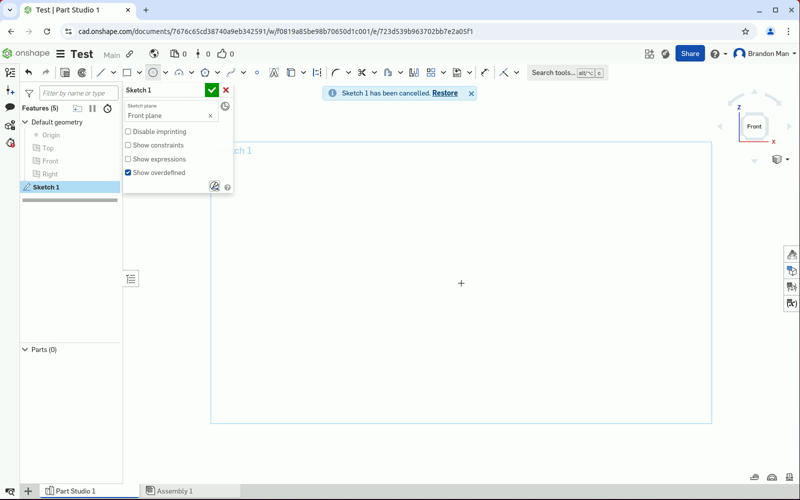
key_up(shift)
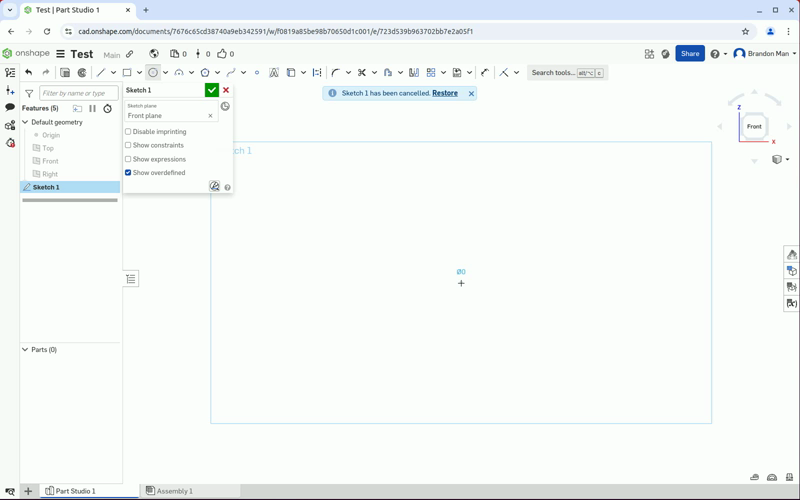
mouse_move(552, 282)
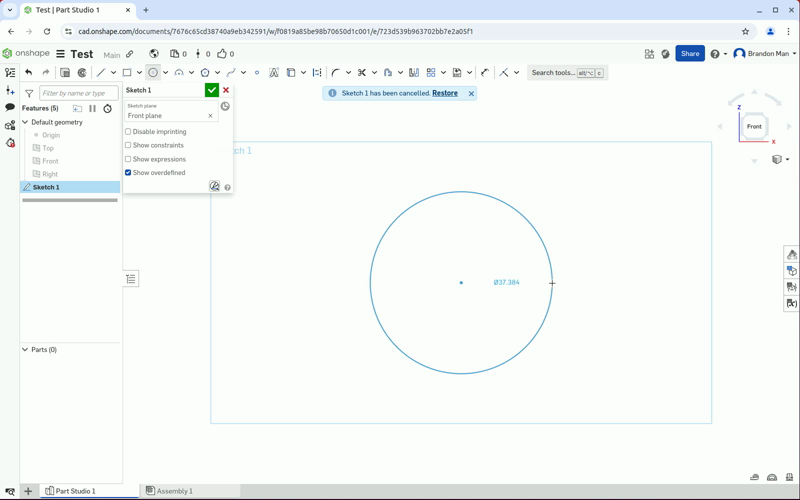
click(552, 282)
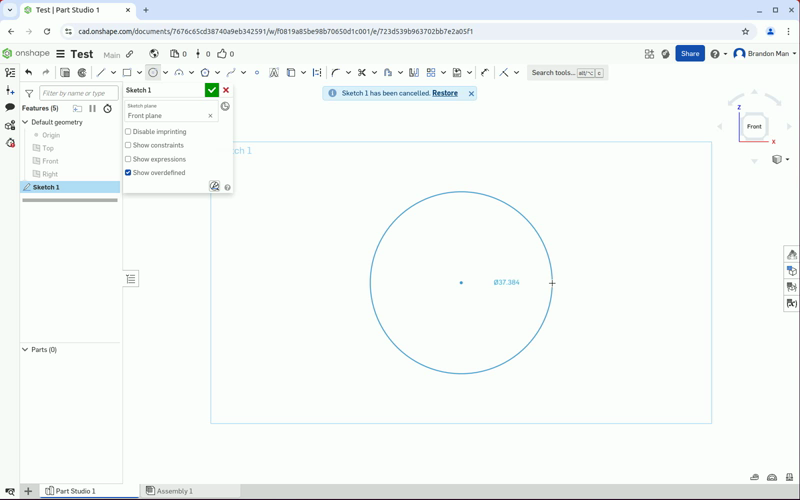
key(esc)
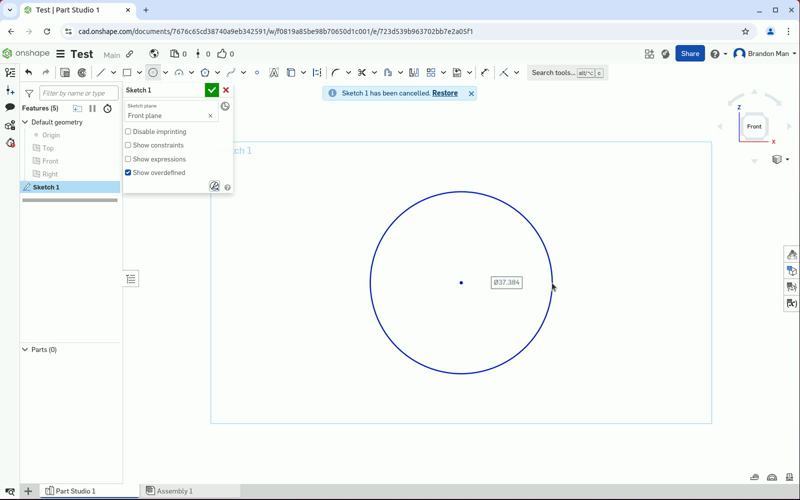
mouse_move(462, 280)
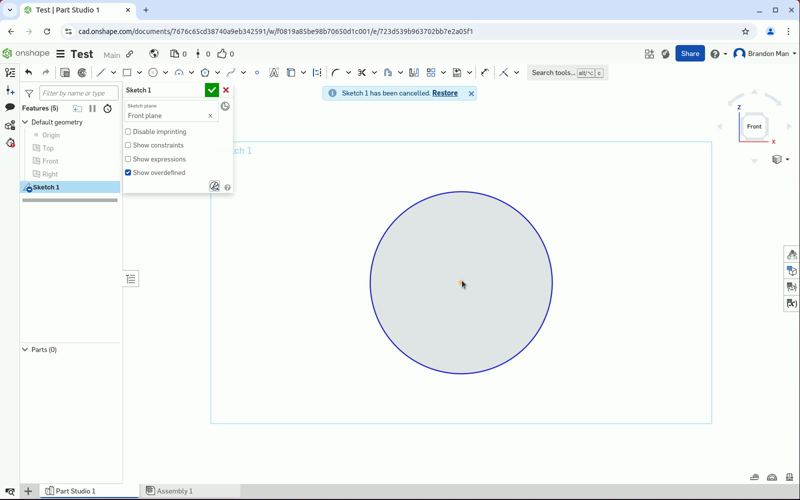
click(462, 280)
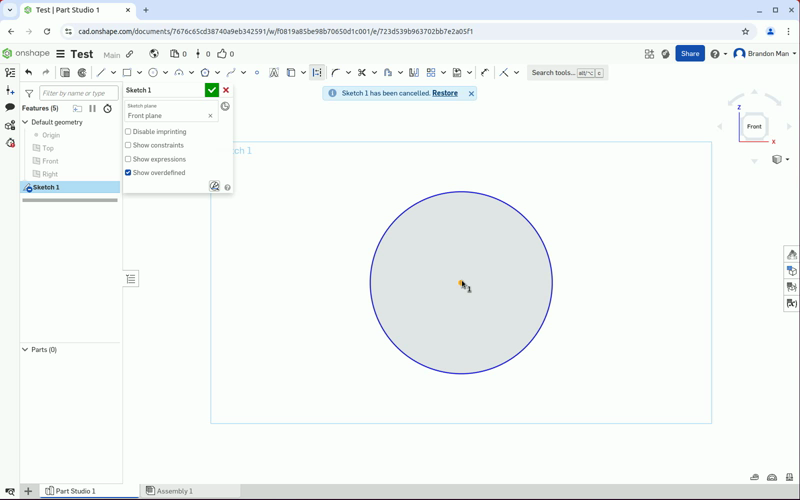
mouse_move(73, 352)
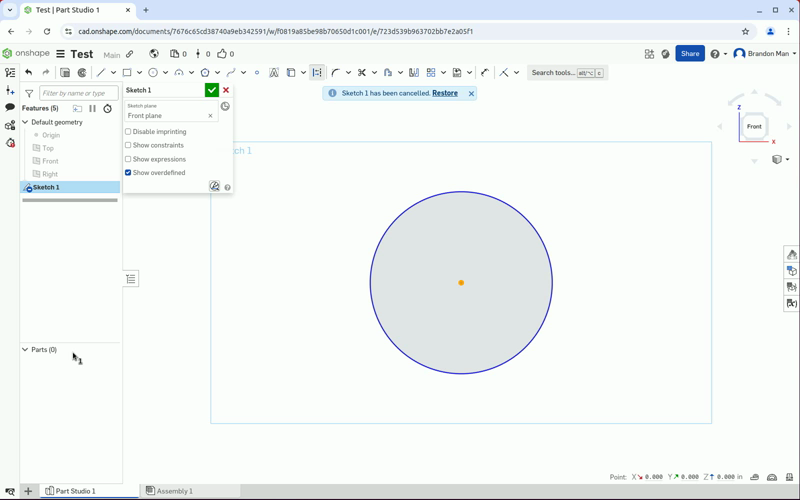
key(shift+y)
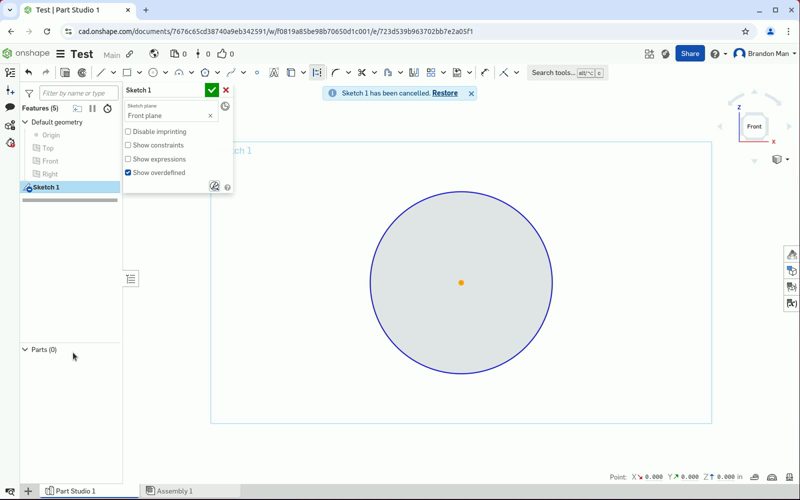
key(shift+e)
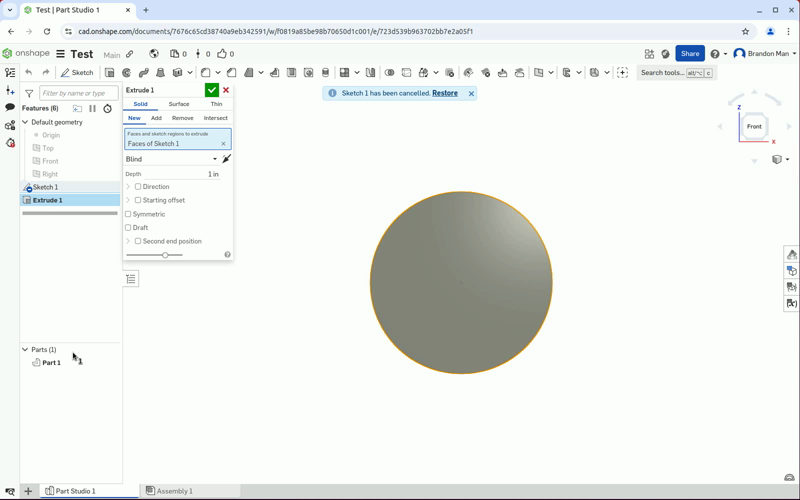
mouse_move(143, 106)
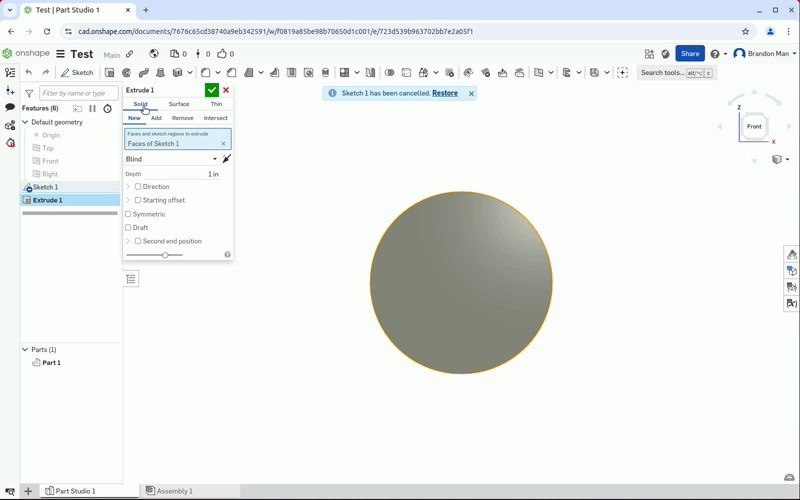
click(143, 106)
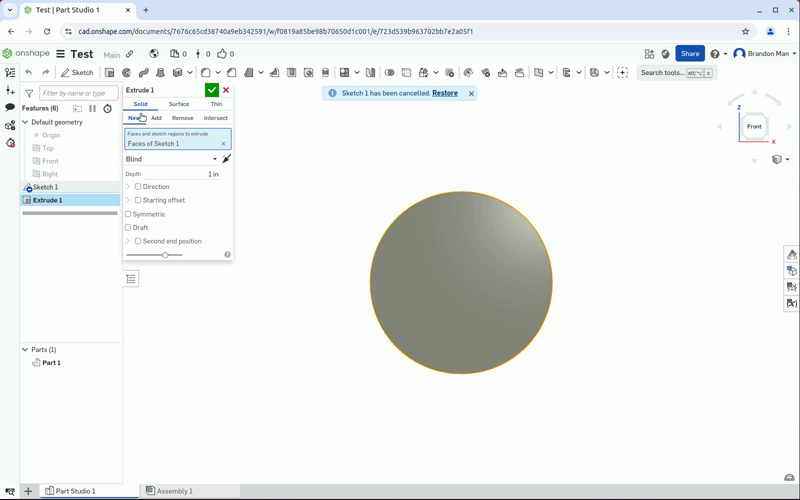
mouse_move(137, 120)
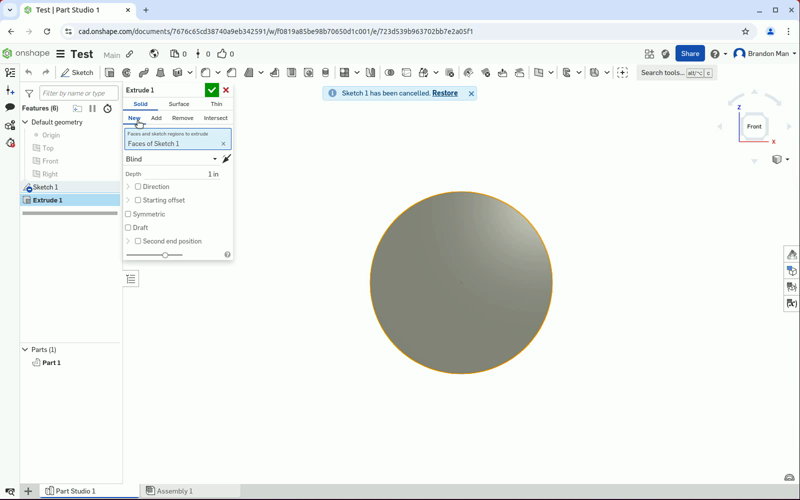
click(137, 120)
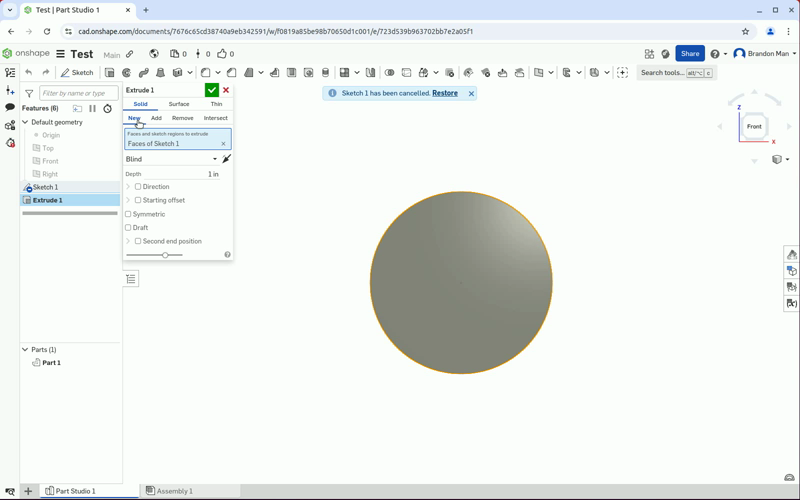
key(tab, 4)
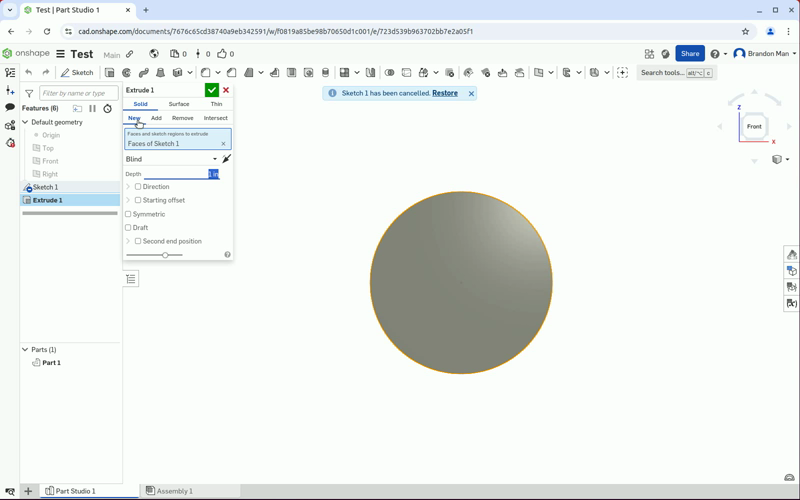
text(1.926)
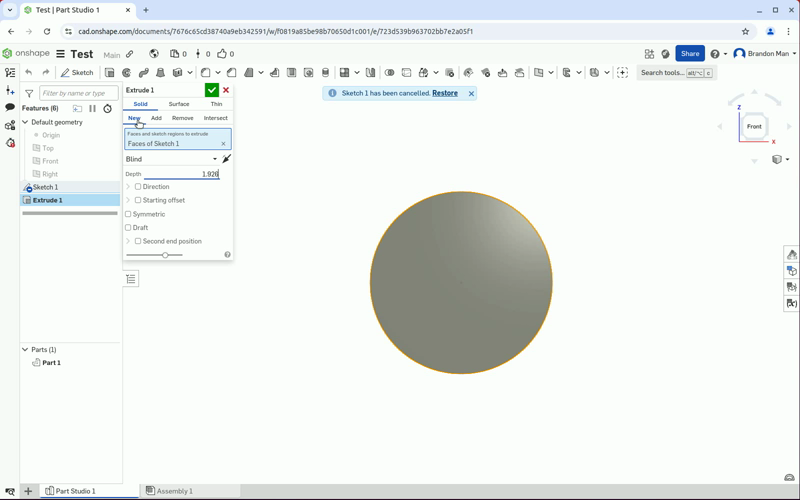
key(tab, 3)
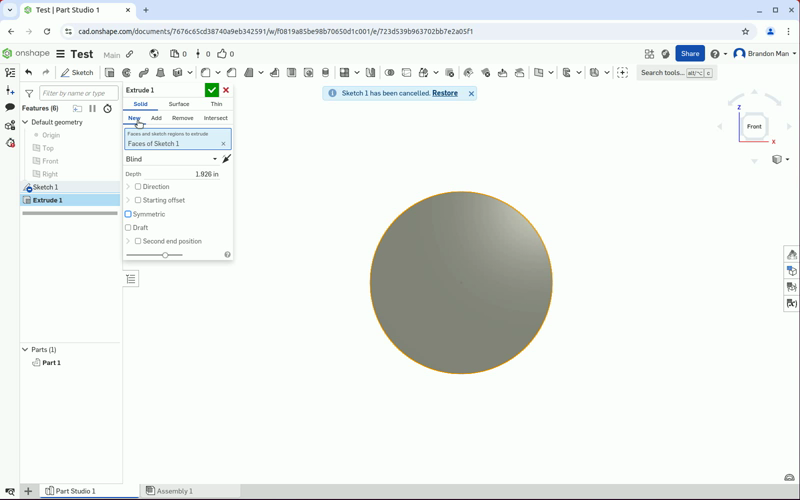
key(space)
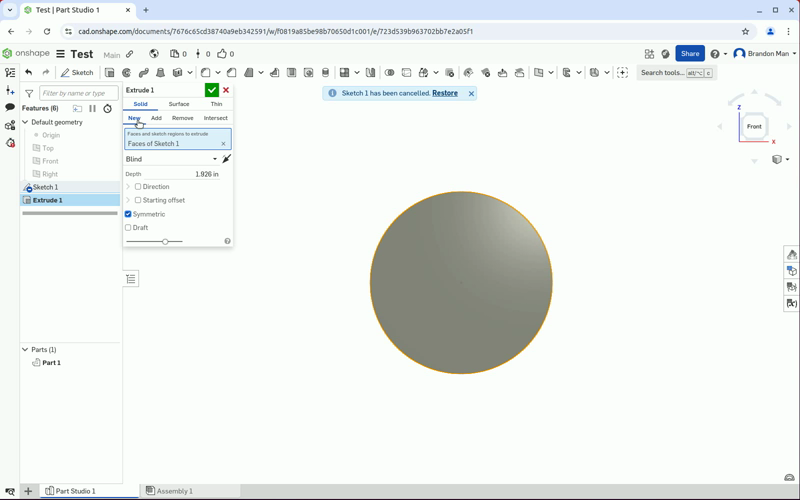
key(enter)
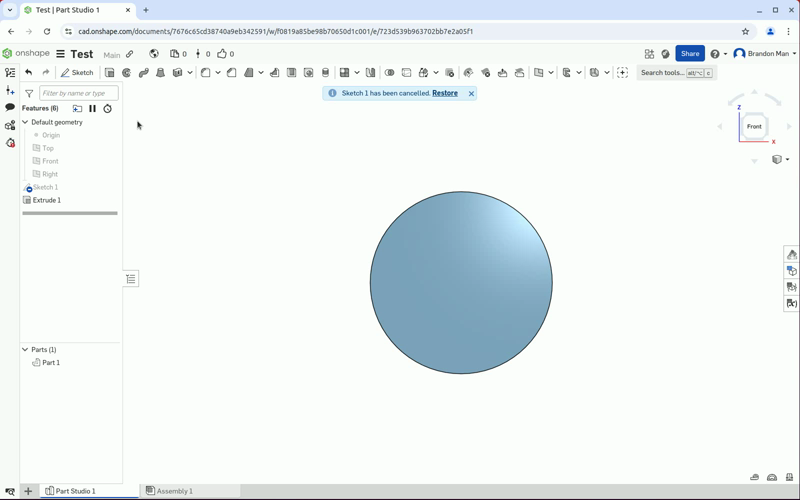
key(shift+h)
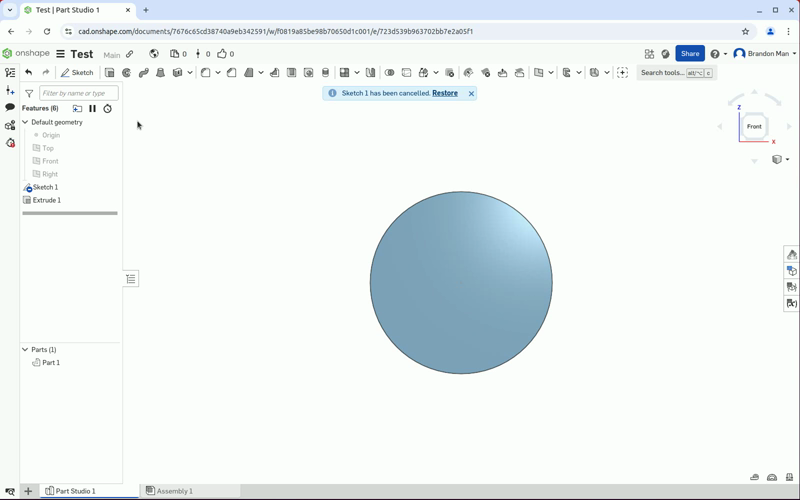
key(shift+h)
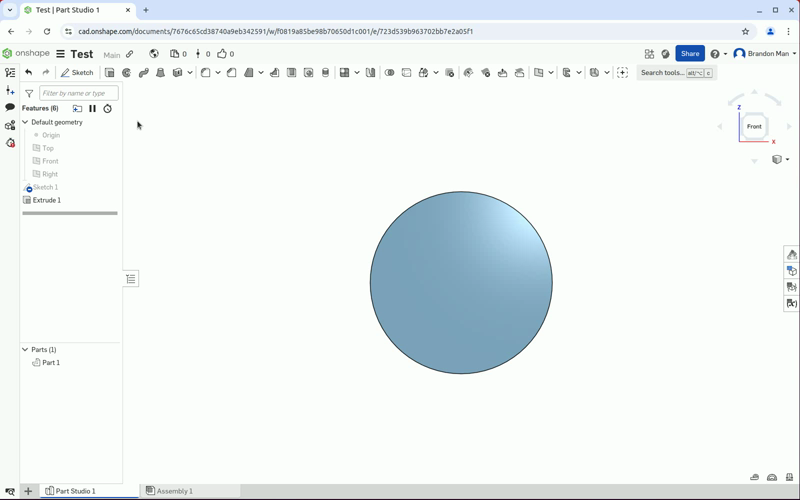
mouse_move(73, 189)
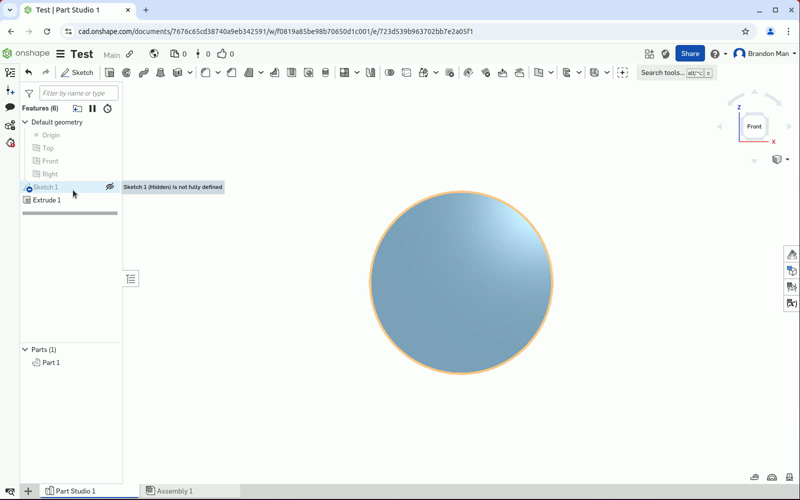
click(73, 189)
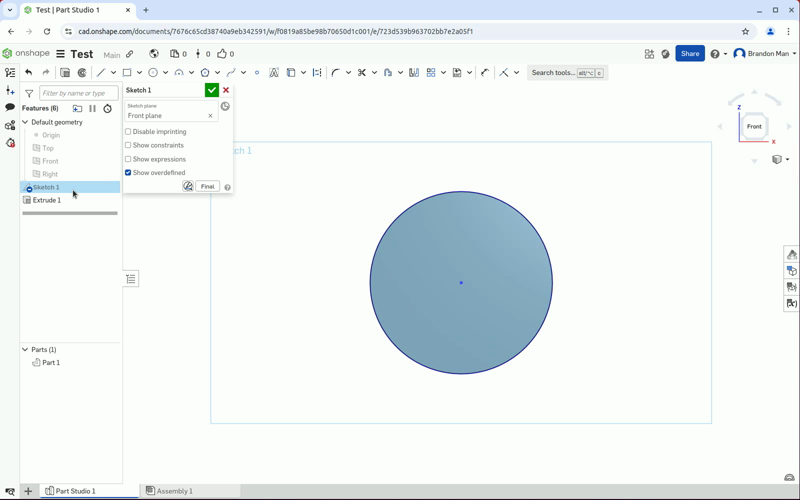
mouse_move(229, 92)
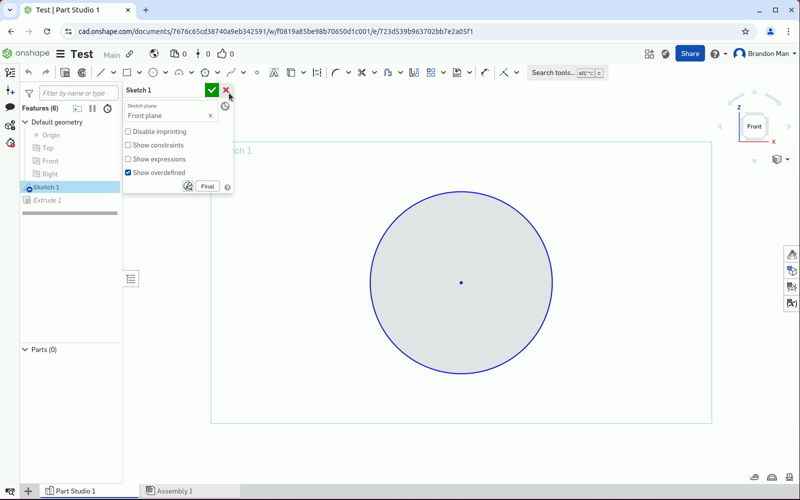
click(229, 92)
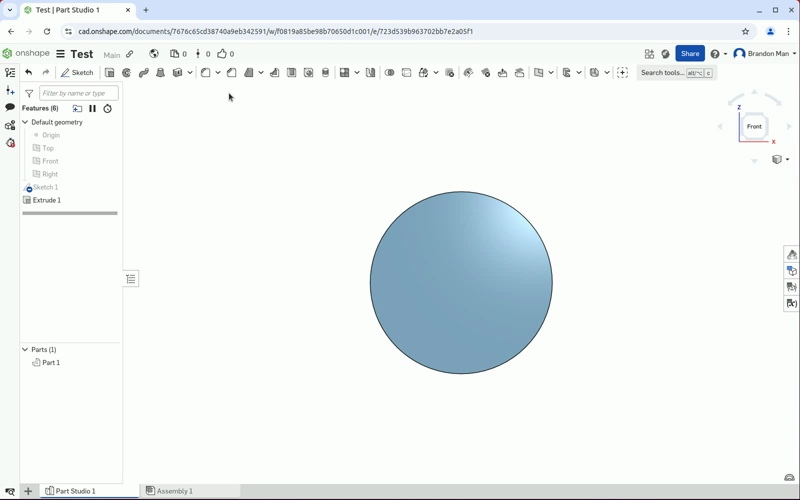
mouse_move(73, 352)
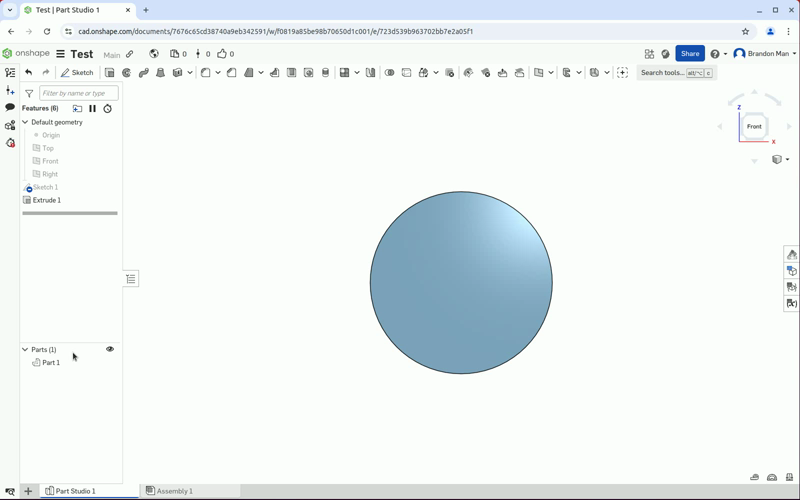
key(y)
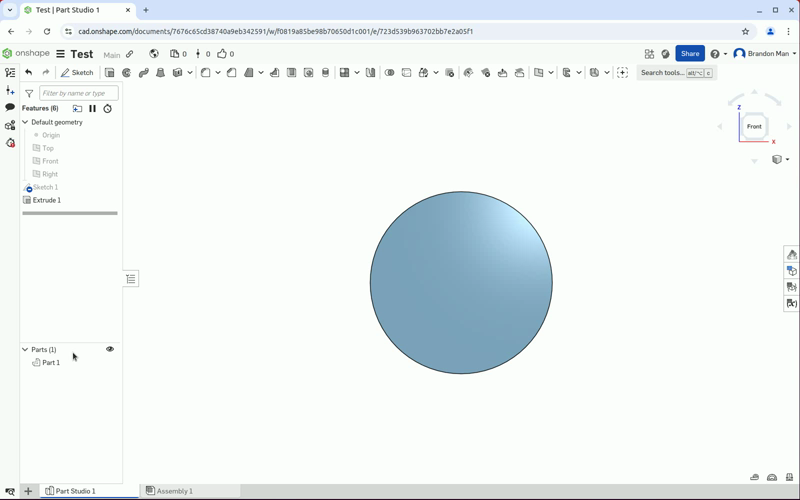
key(shift+p)
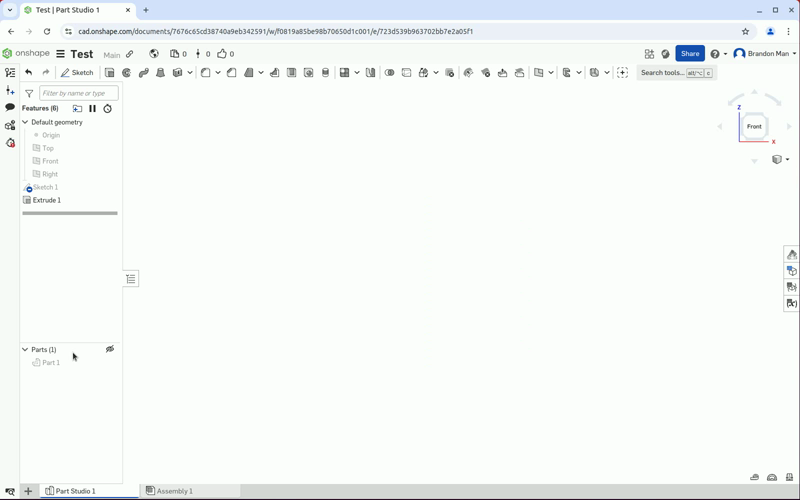
key(space)
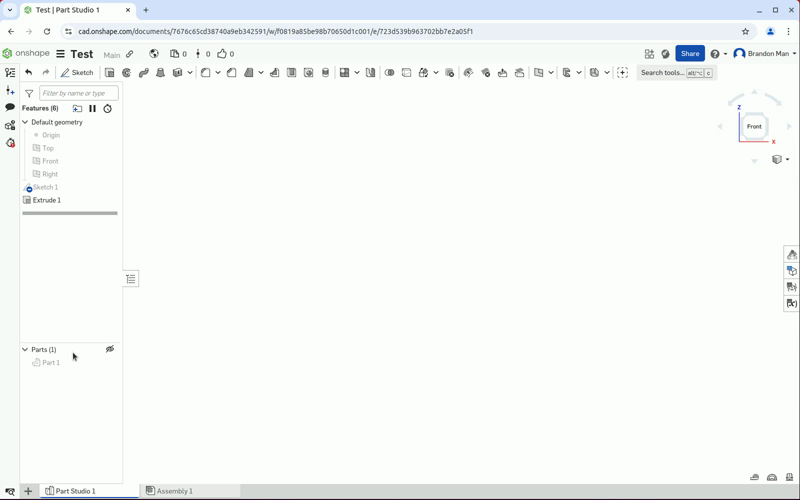
key_down(shift)
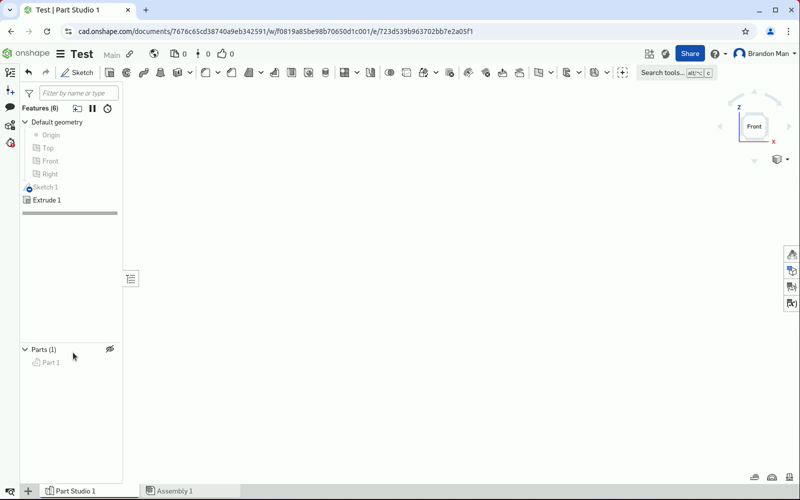
key(down)
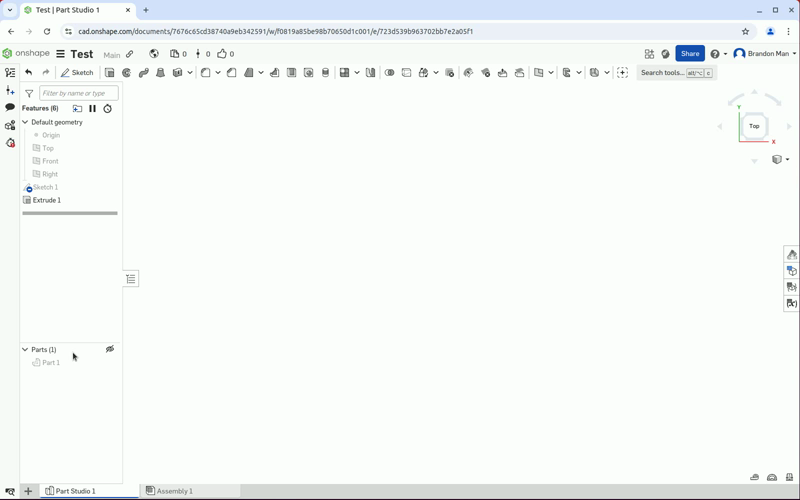
key_up(shift)
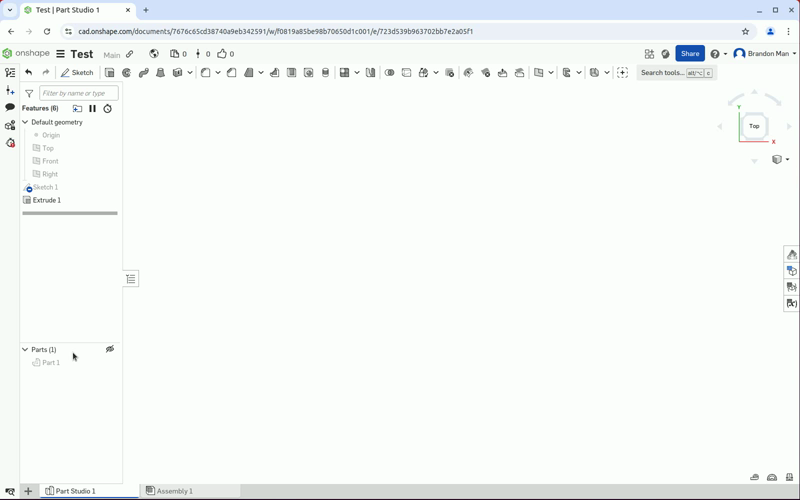
mouse_move(73, 352)
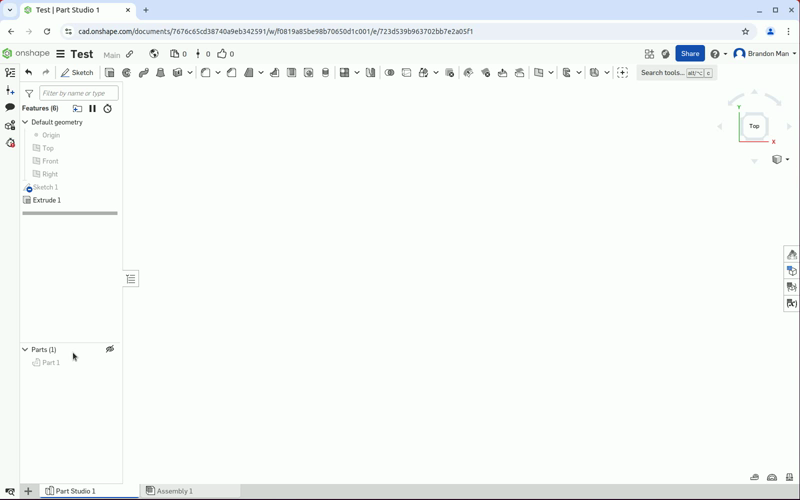
key(shift+y)
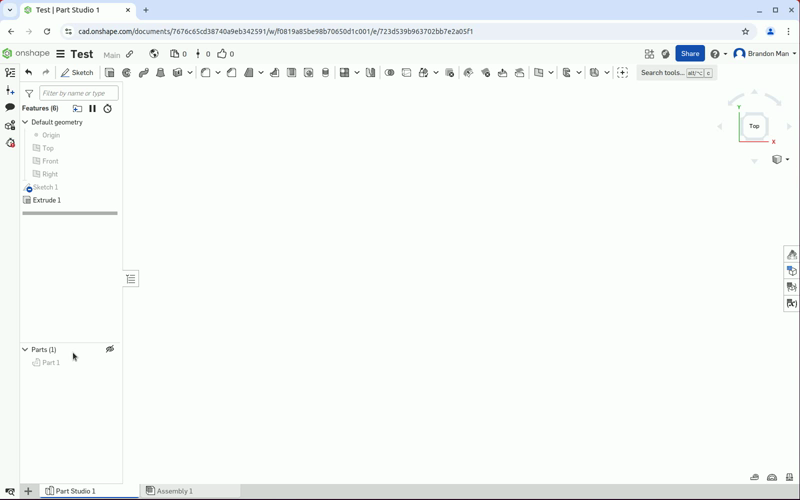
key(shift+s)
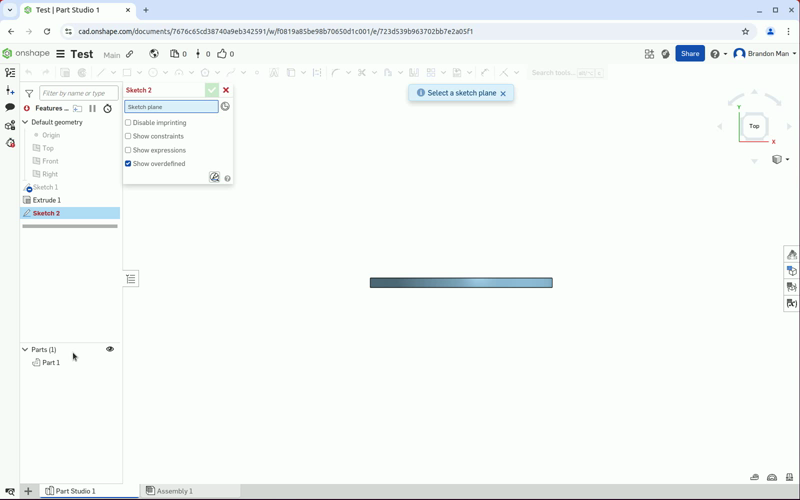
mouse_move(73, 150)
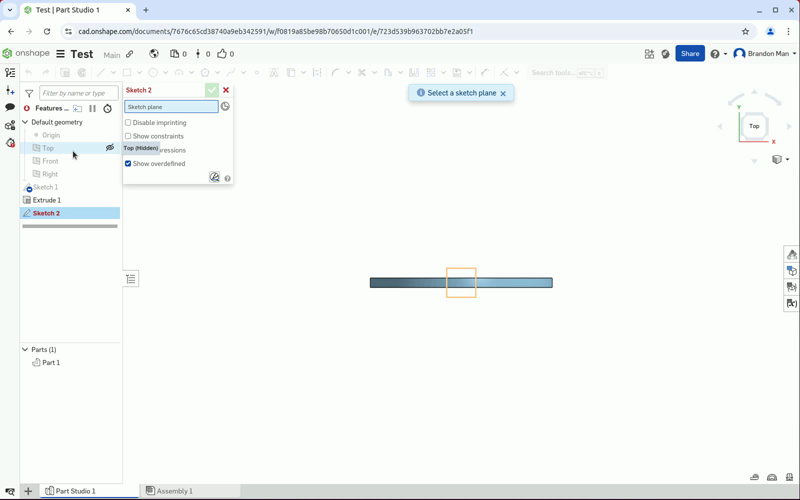
click(73, 150)
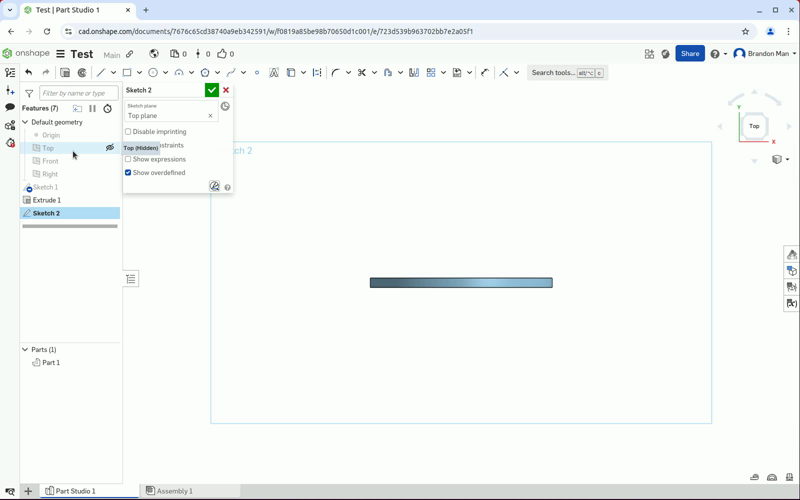
mouse_move(73, 352)
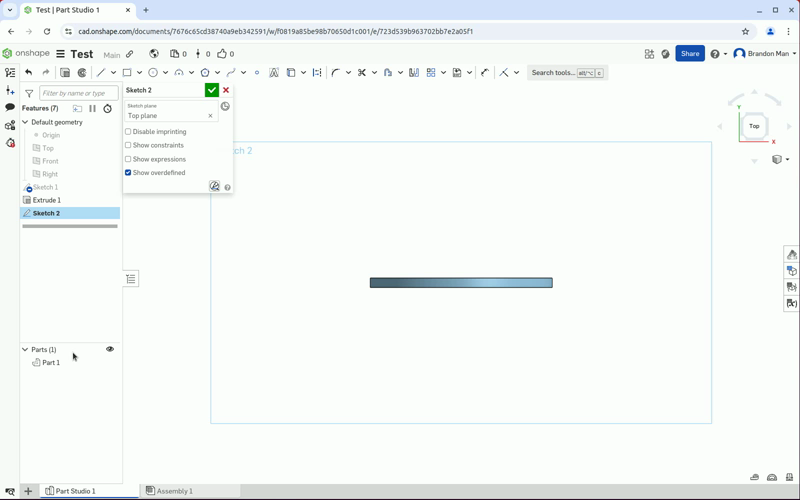
key(y)
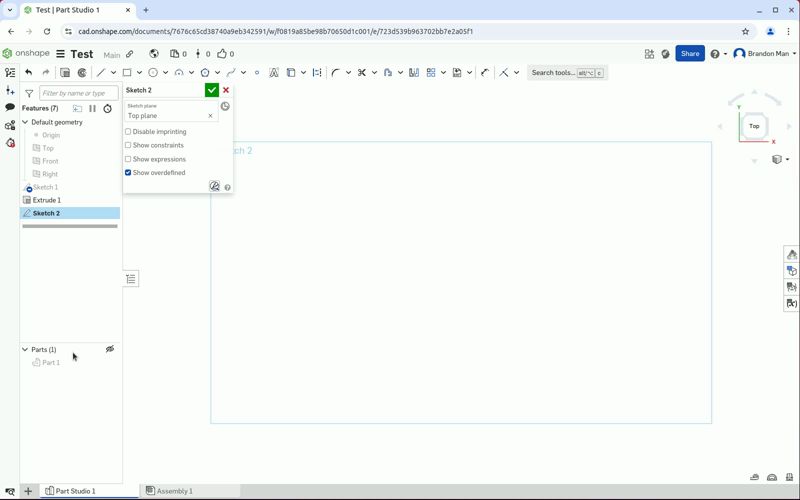
key(l)
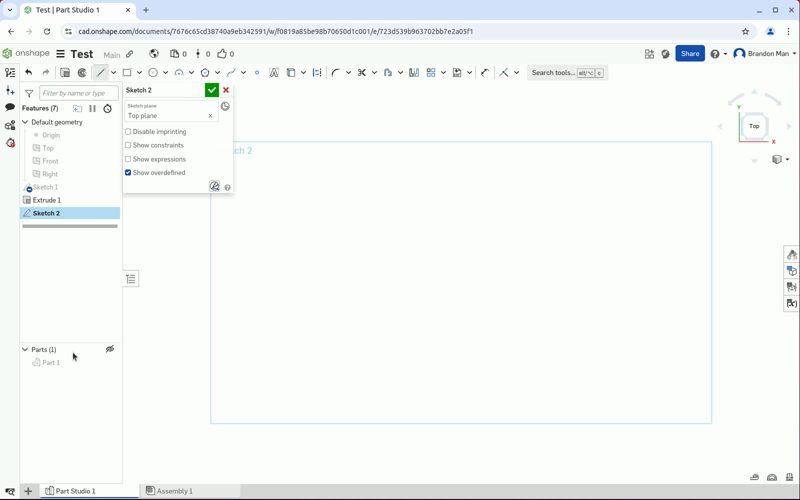
key_down(shift)
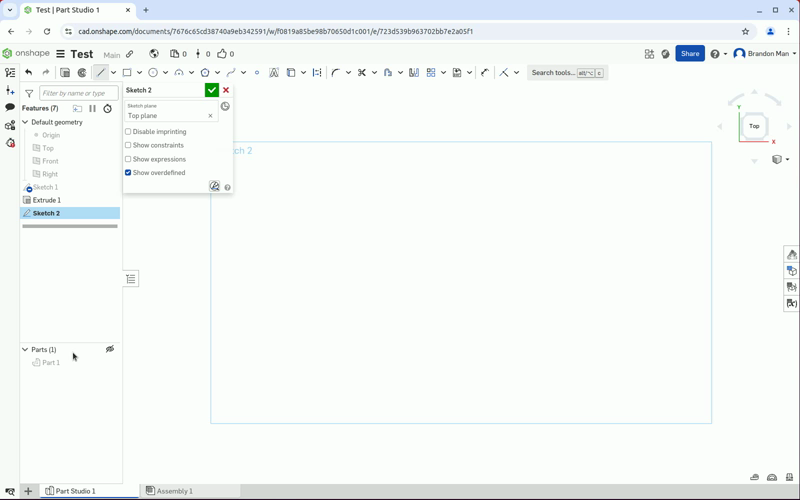
mouse_move(370, 282)
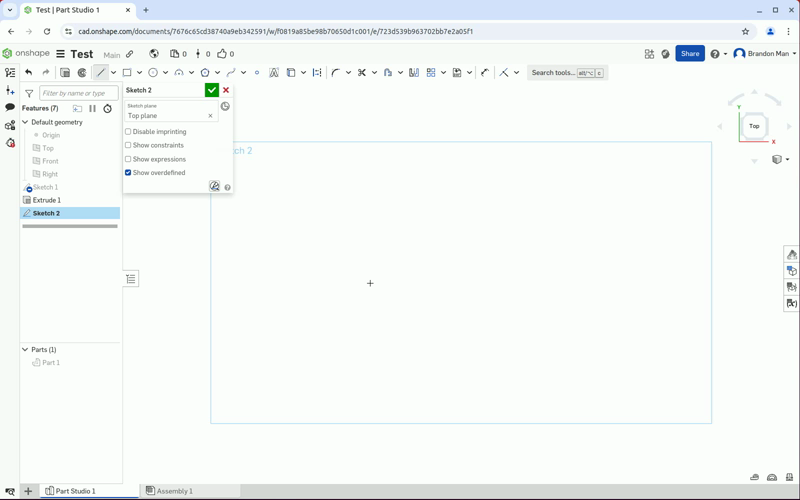
click(370, 282)
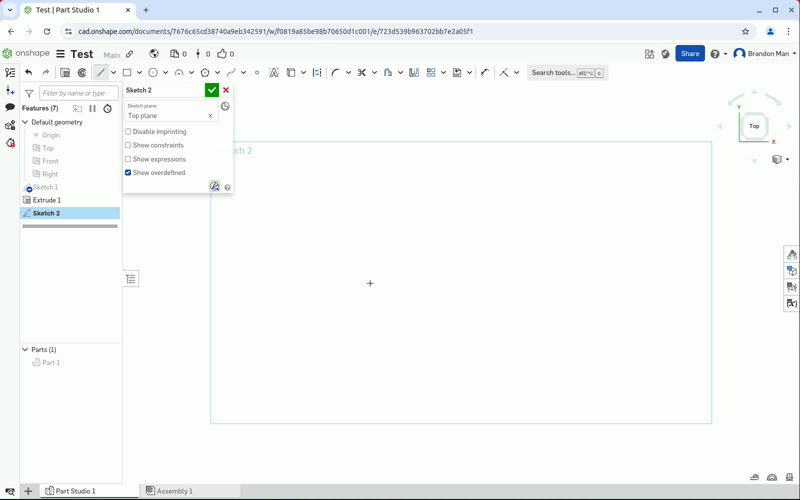
key_up(shift)
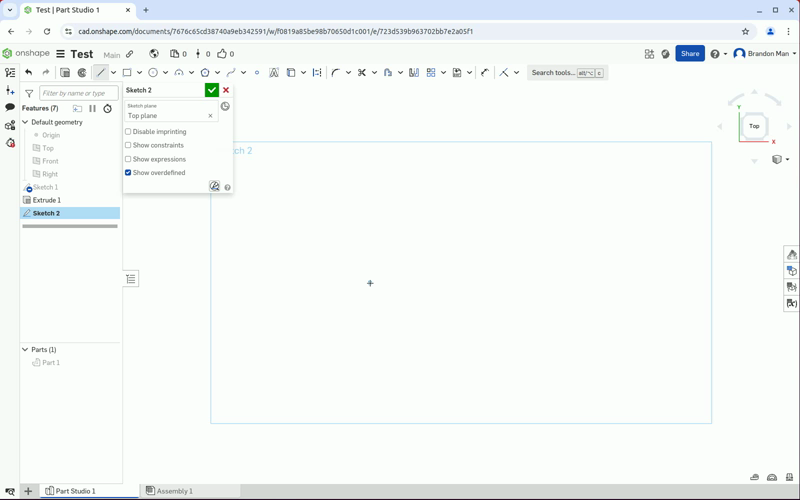
key_down(shift)
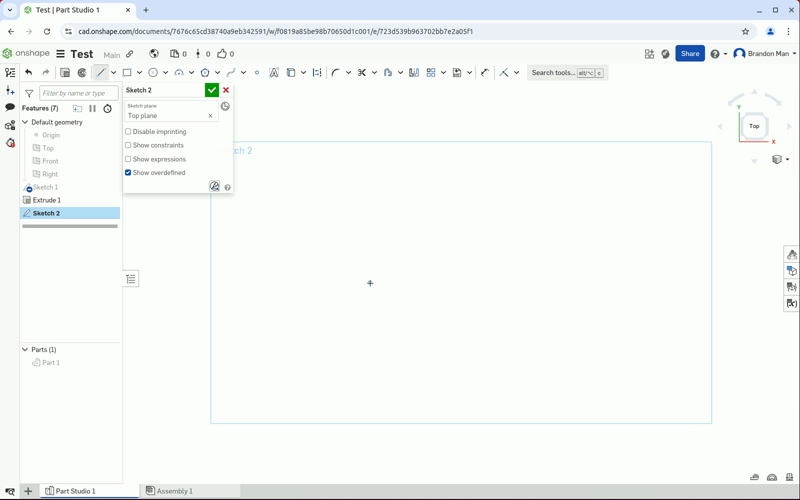
mouse_move(459, 282)
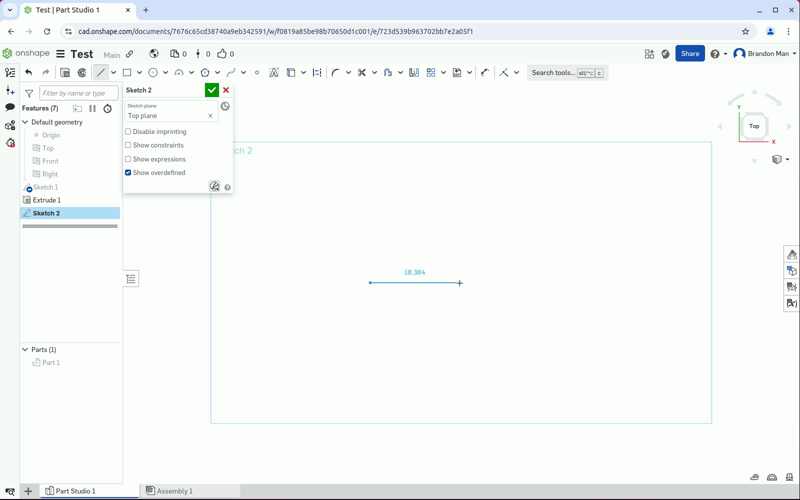
click(459, 282)
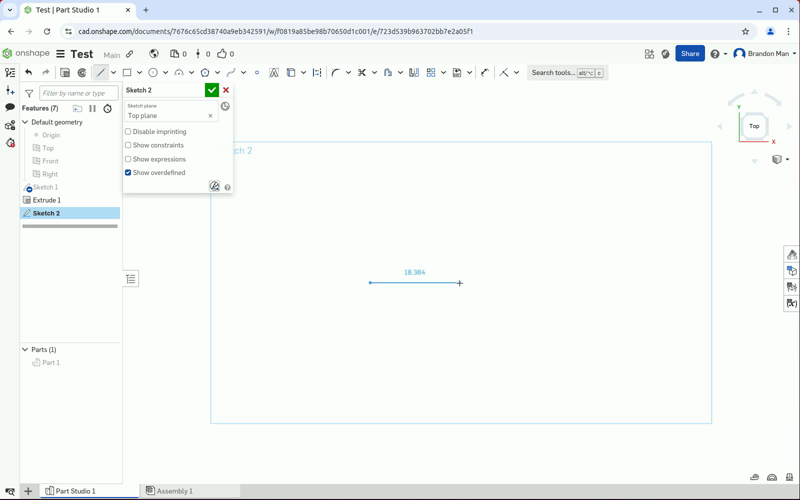
key_up(shift)
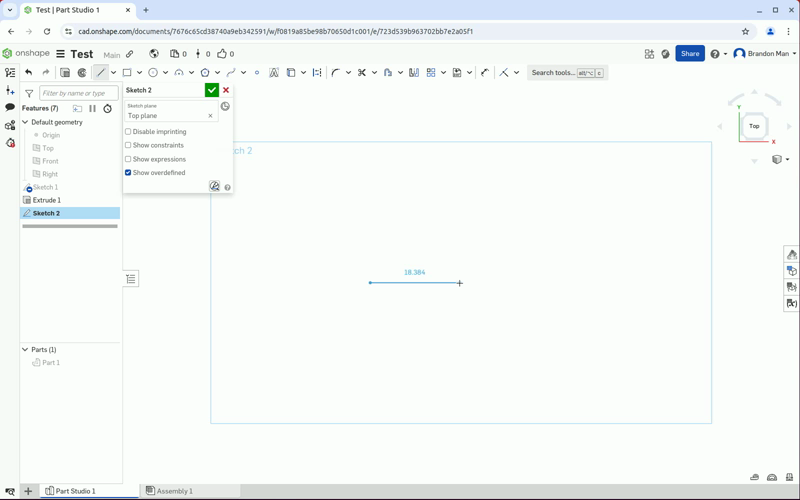
key_down(shift)
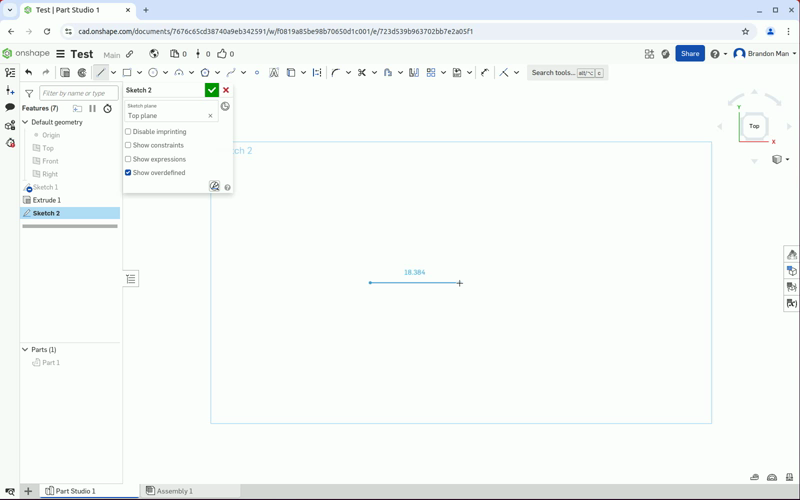
mouse_move(572, 229)
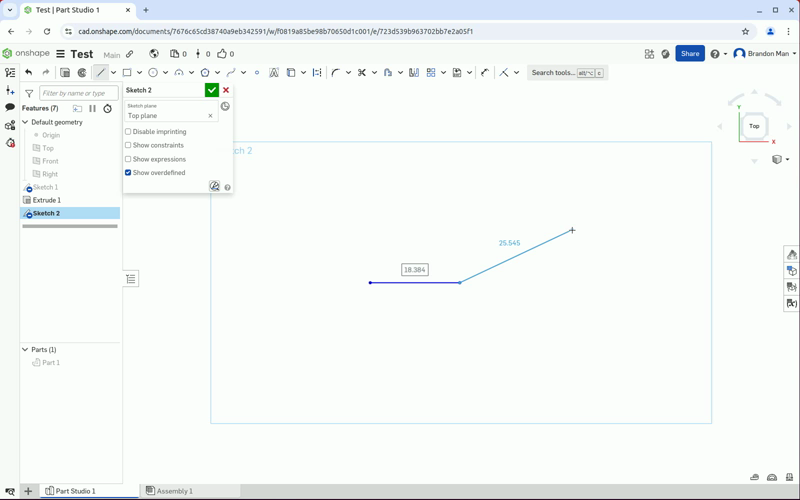
click(572, 229)
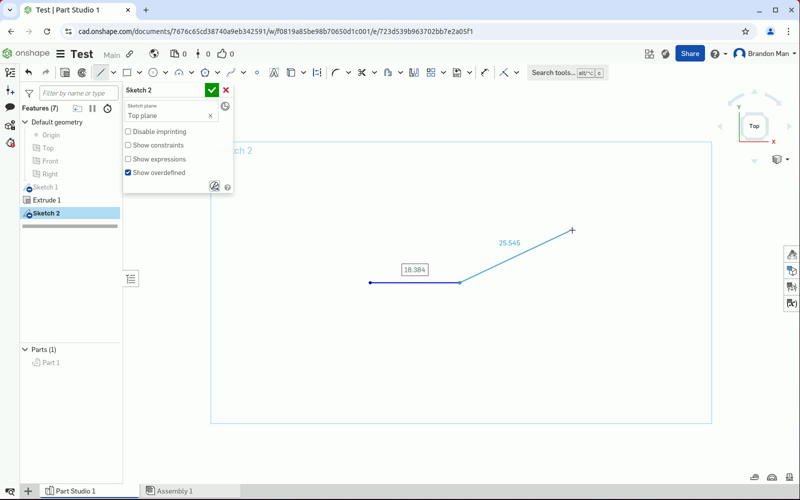
key_up(shift)
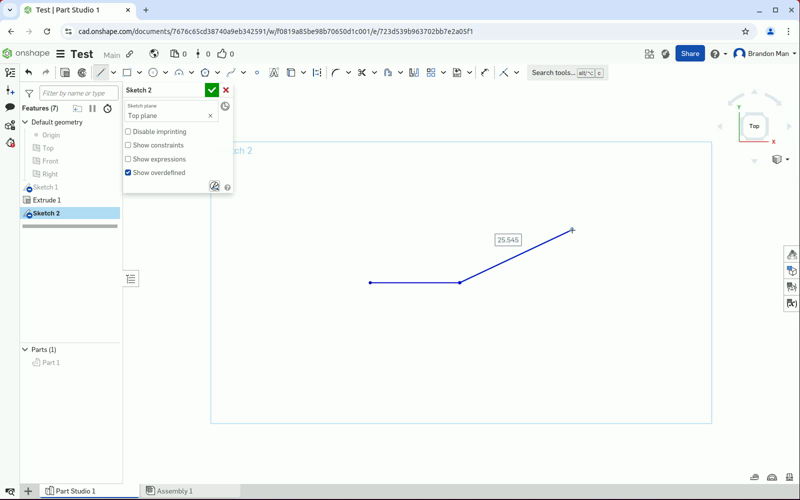
key_down(shift)
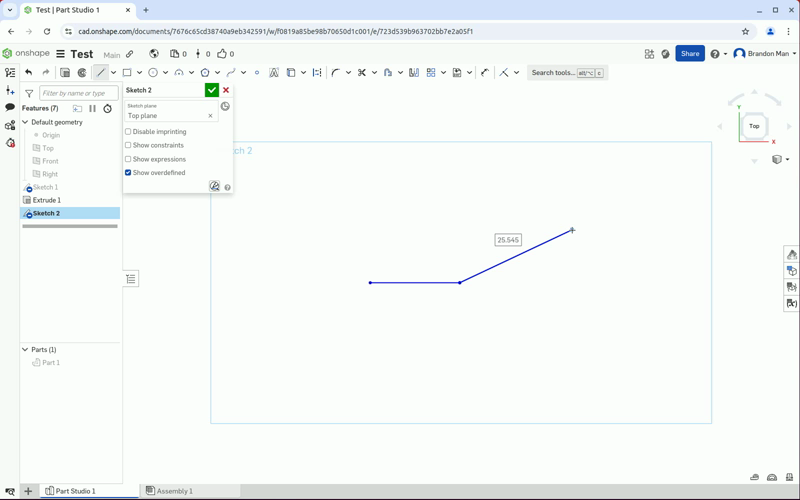
mouse_move(589, 229)
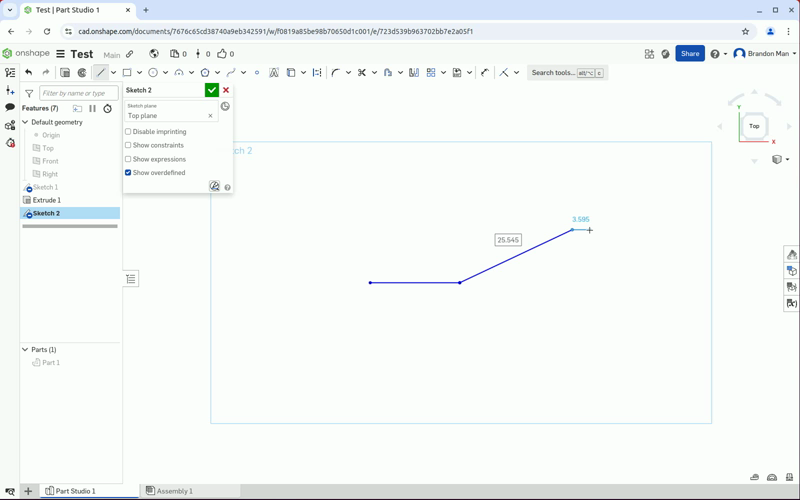
mouse_move(572, 193)
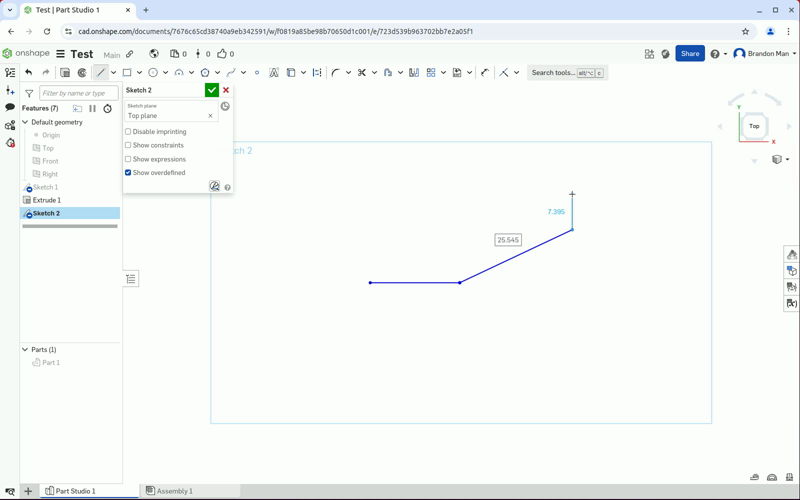
click(572, 193)
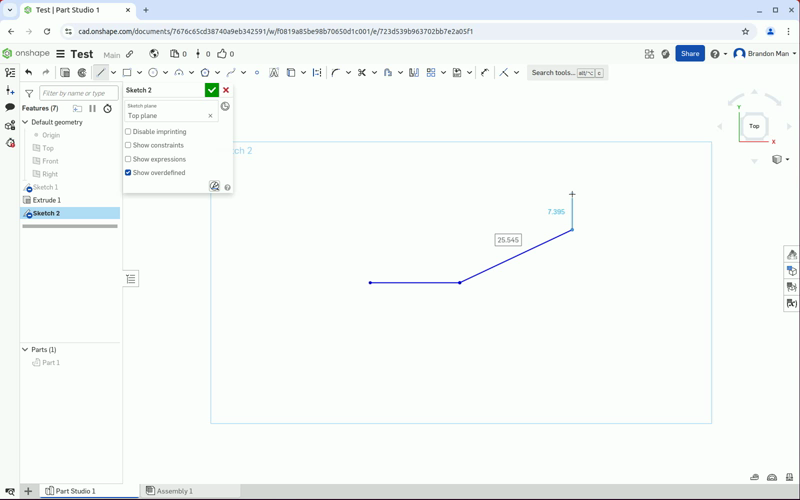
key_up(shift)
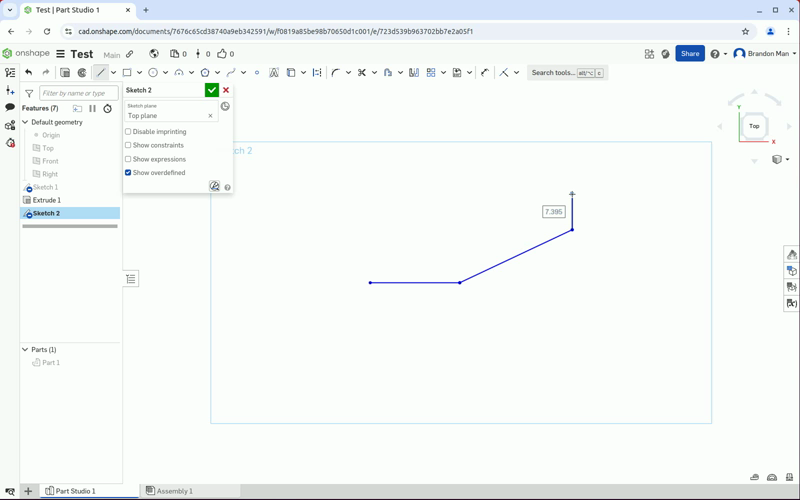
key_down(shift)
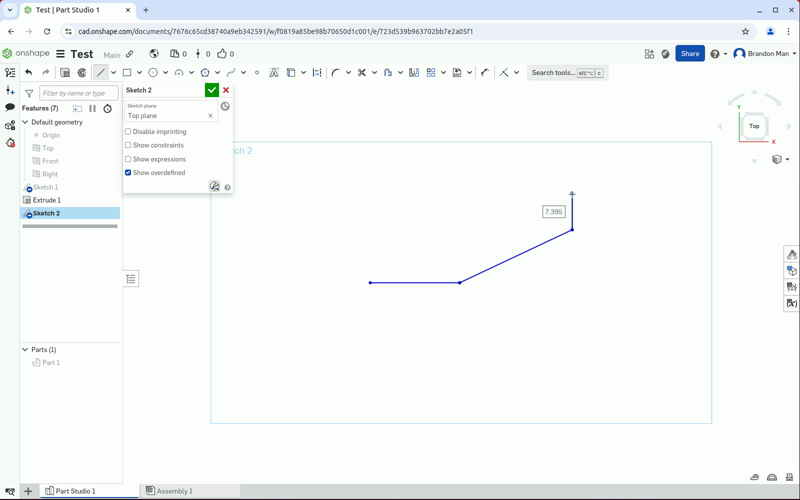
mouse_move(370, 193)
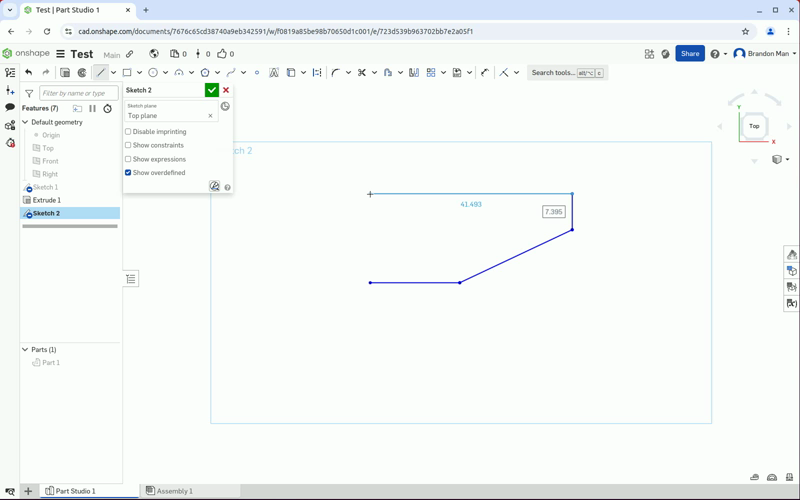
click(370, 193)
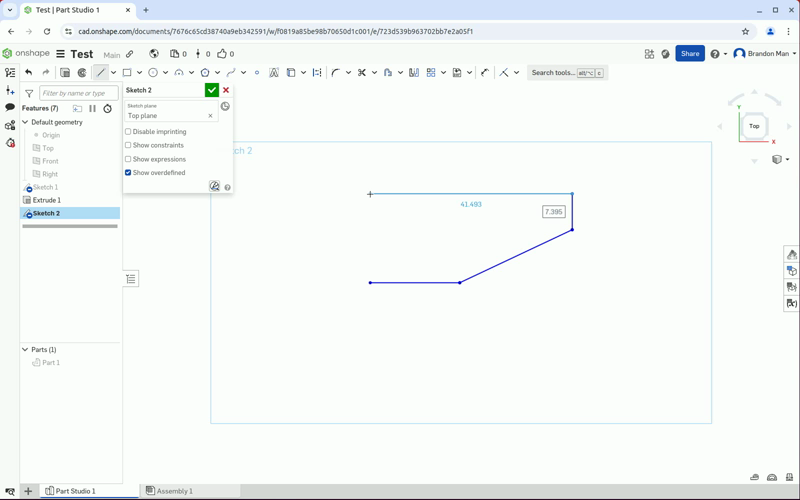
key_up(shift)
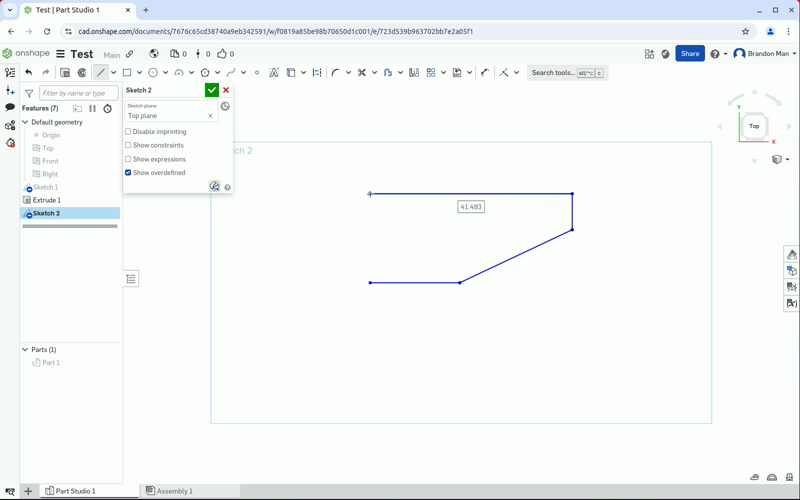
key_down(shift)
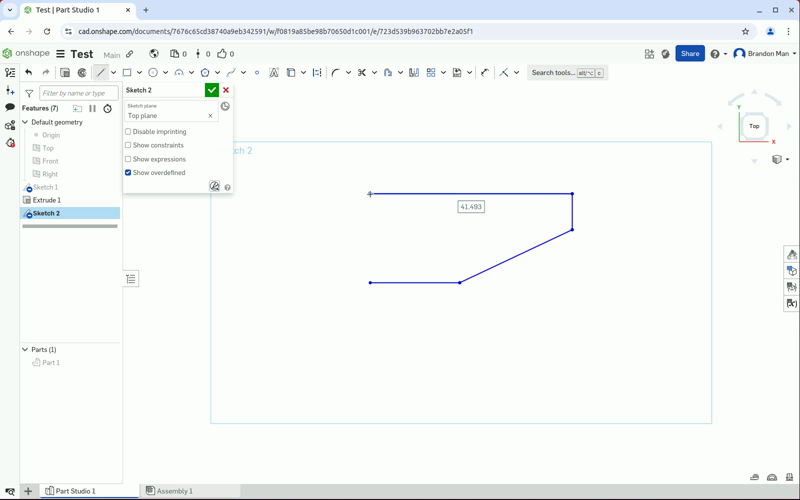
mouse_move(370, 282)
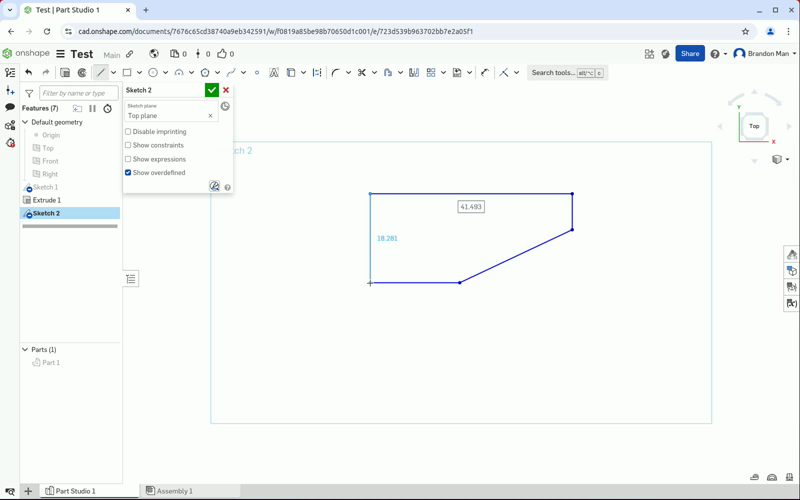
key_up(shift)
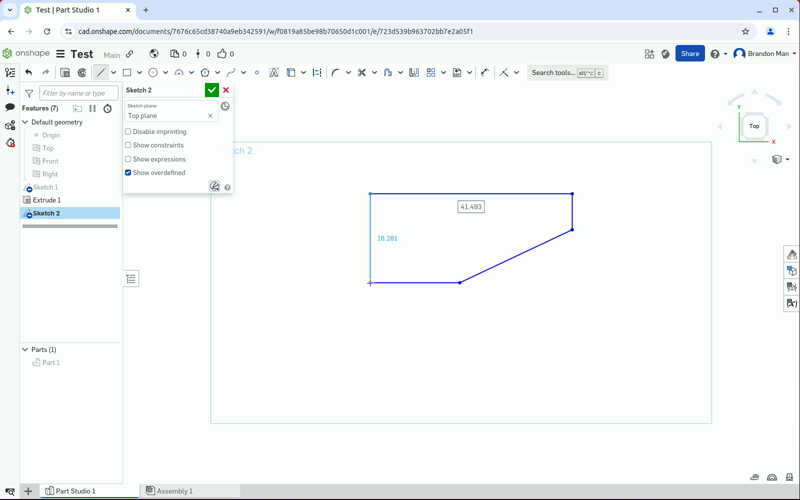
click(370, 282)
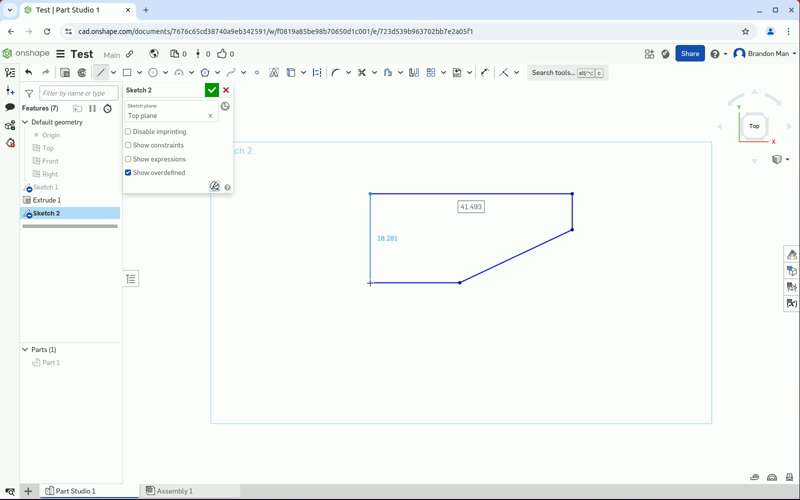
key(esc)
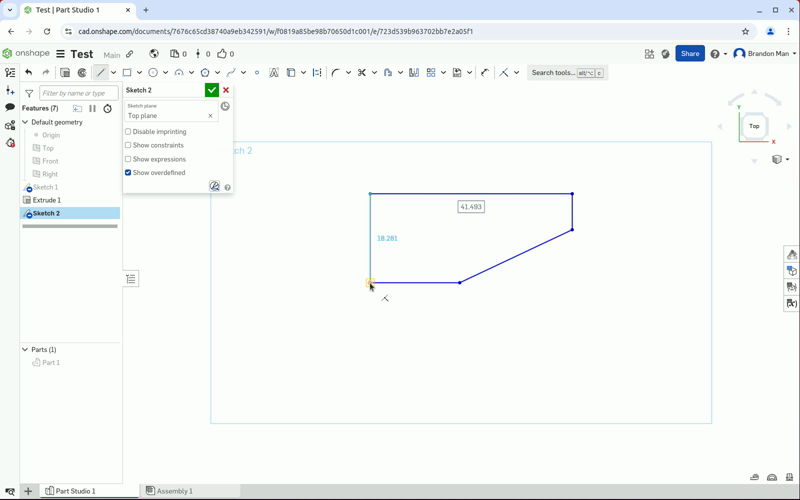
mouse_move(390, 250)
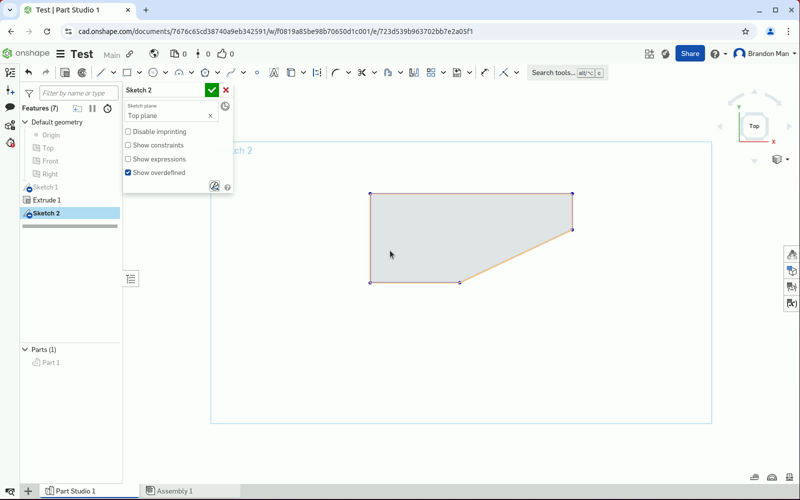
click(390, 250)
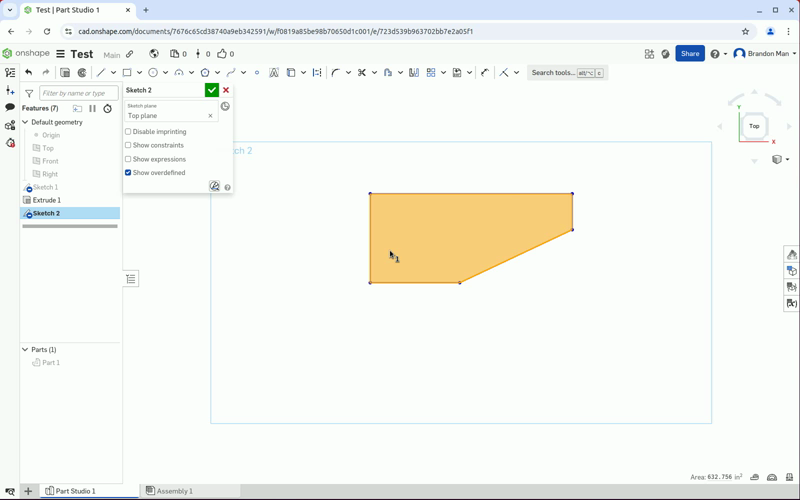
mouse_move(73, 352)
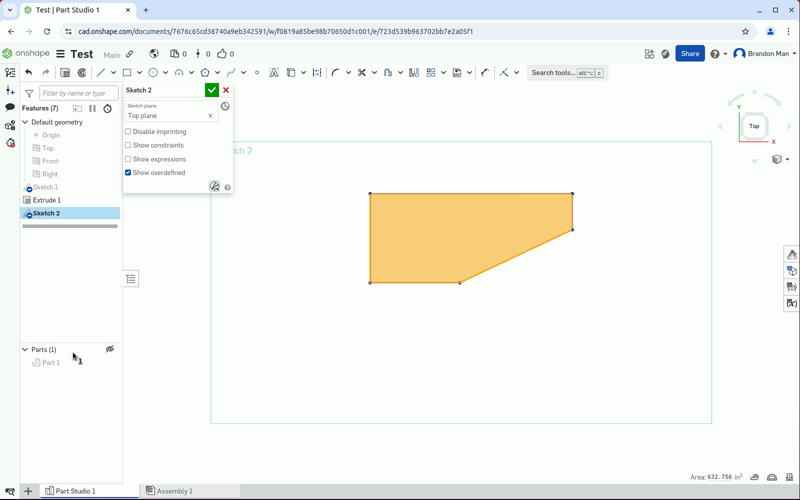
key(shift+y)
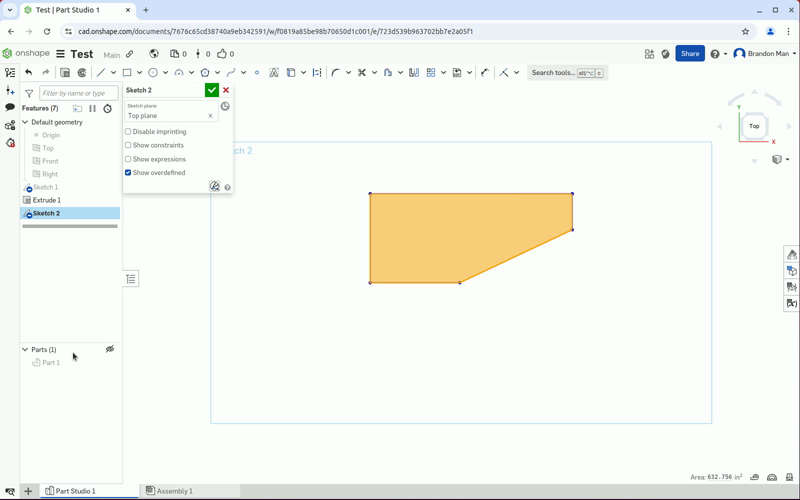
key(shift+e)
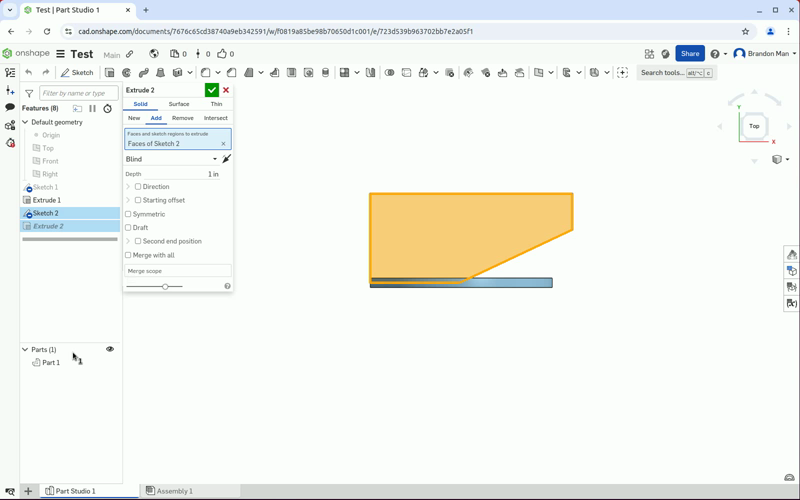
mouse_move(143, 106)
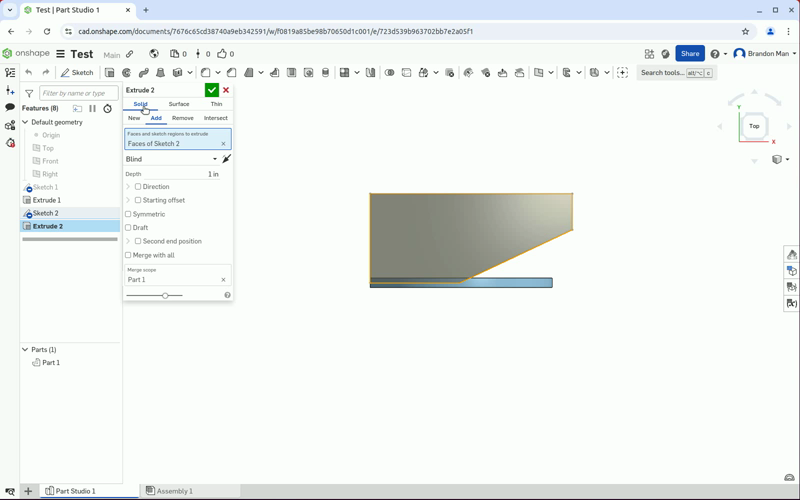
click(143, 106)
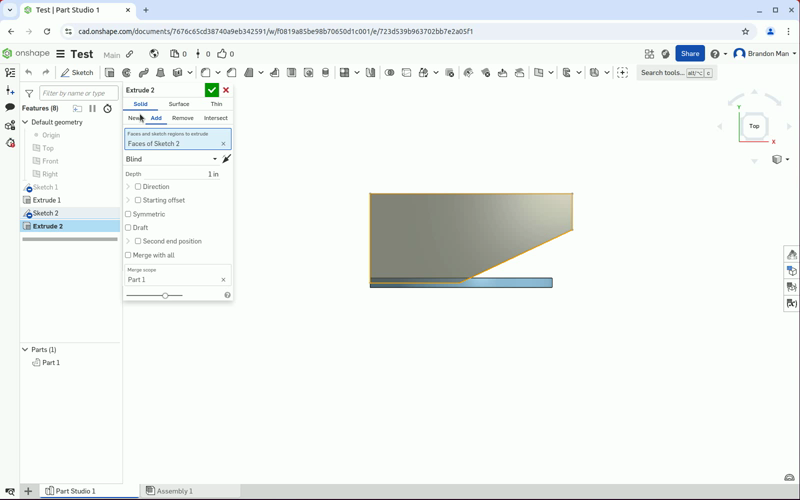
mouse_move(137, 120)
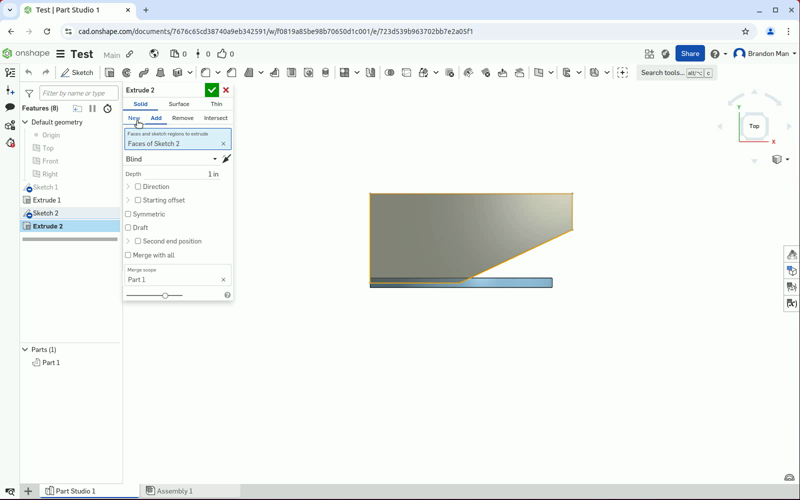
click(137, 120)
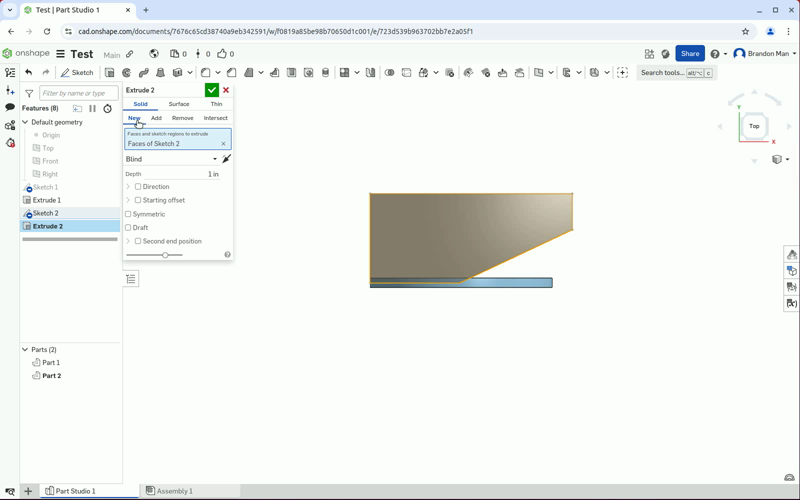
key(tab, 4)
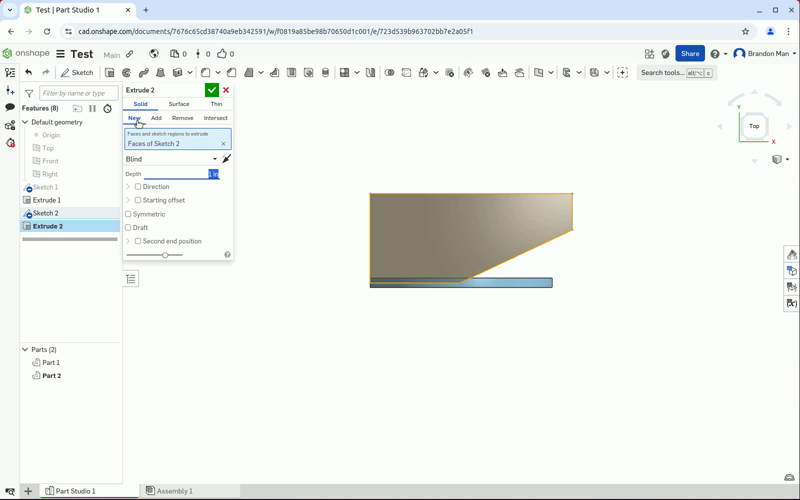
text(4.814)
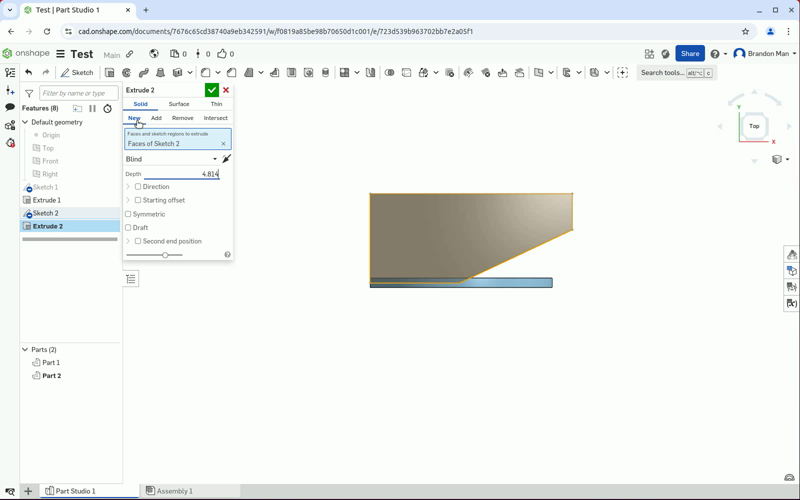
key(tab, 3)
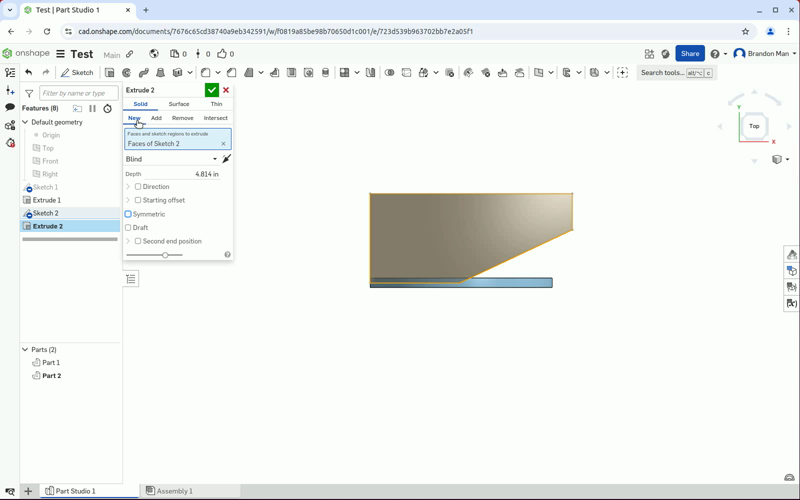
key(space)
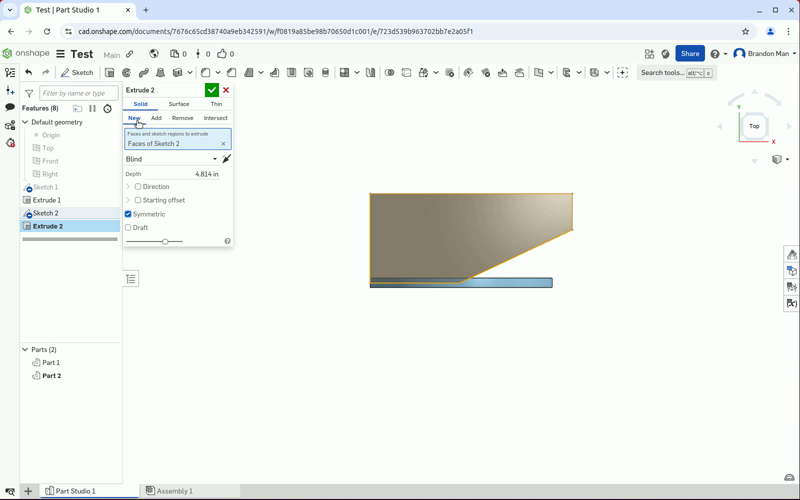
key(enter)
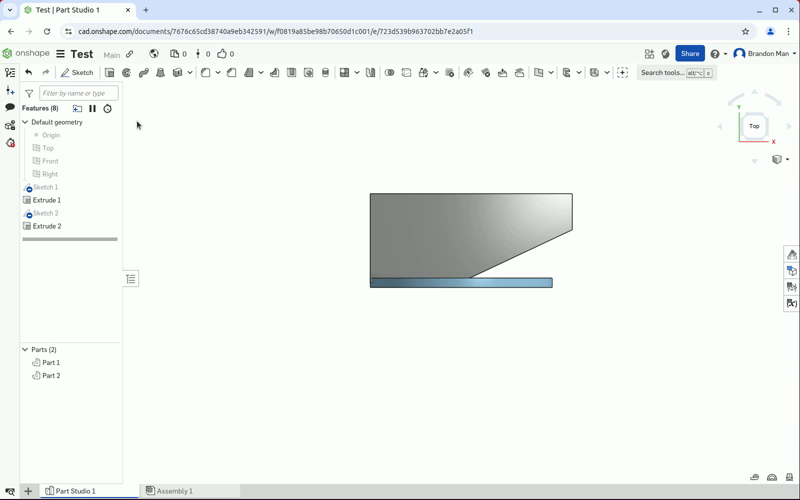
key(shift+h)
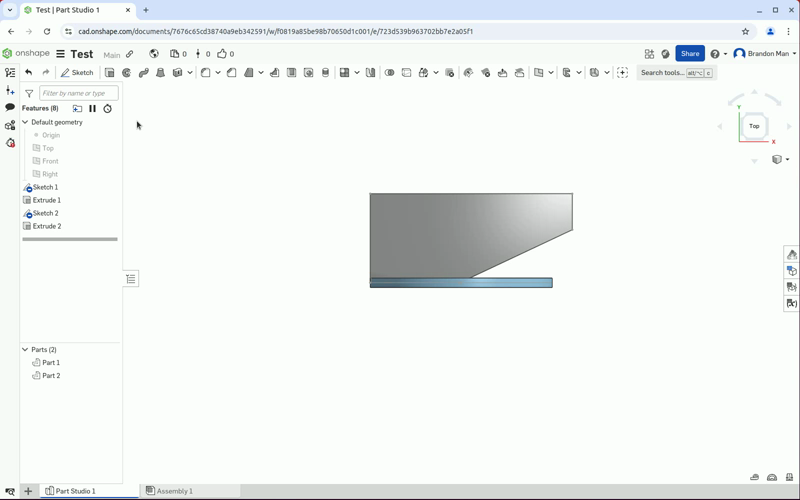
key(shift+h)
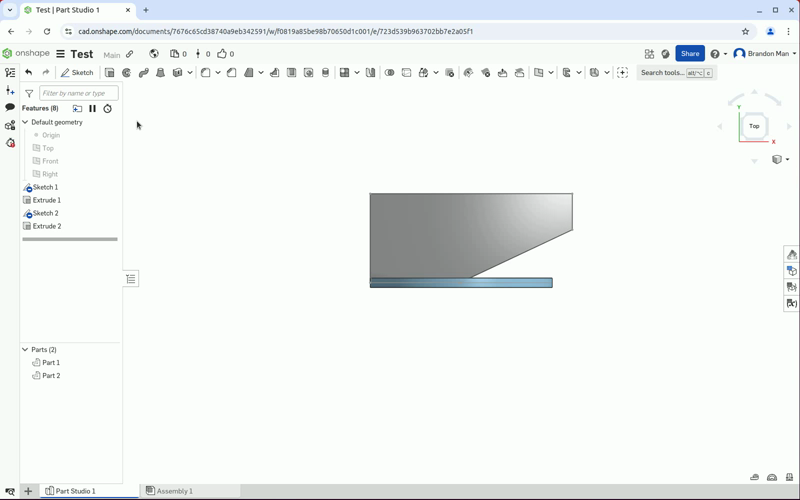
key(shift+7)
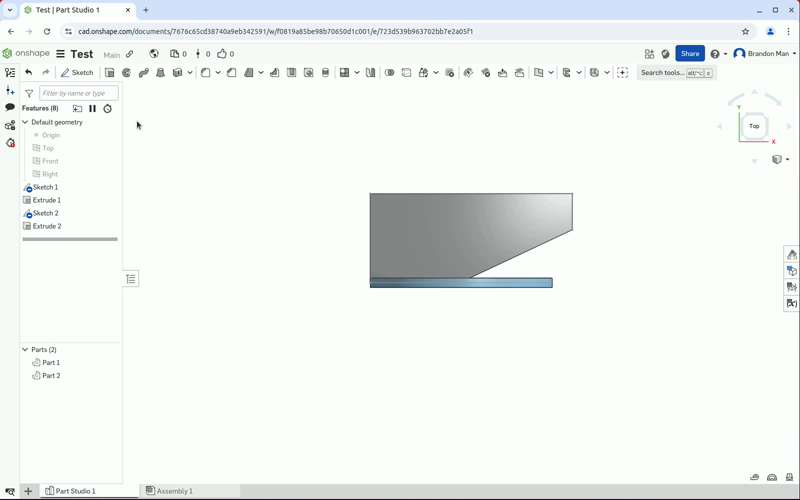
key(up, 3)
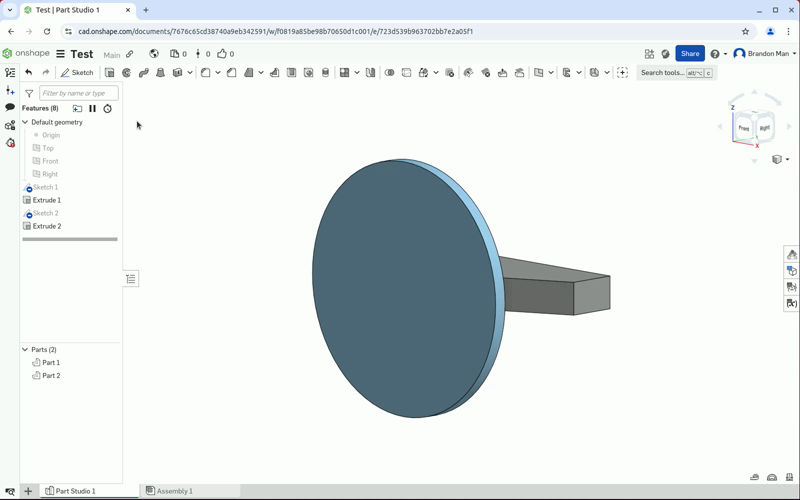
key(left, 3)
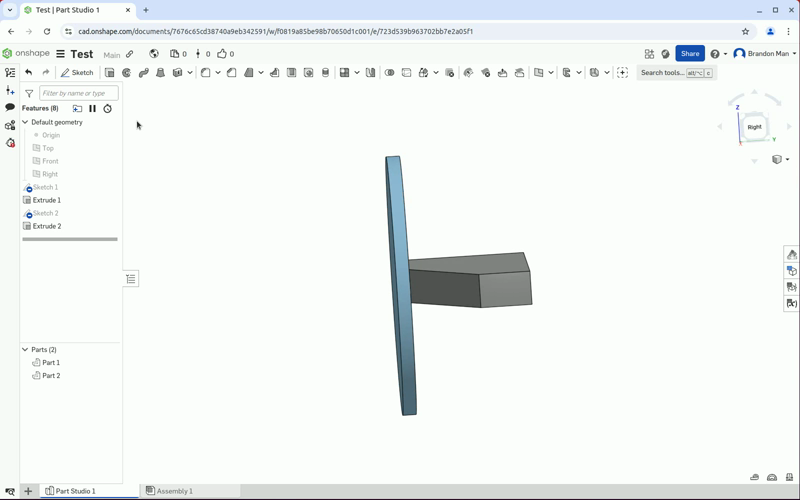
key(right, 3)
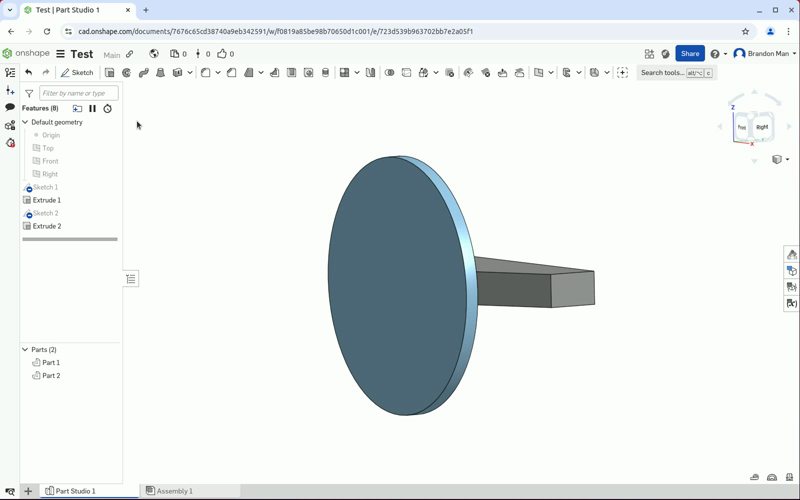
key(down, 3)
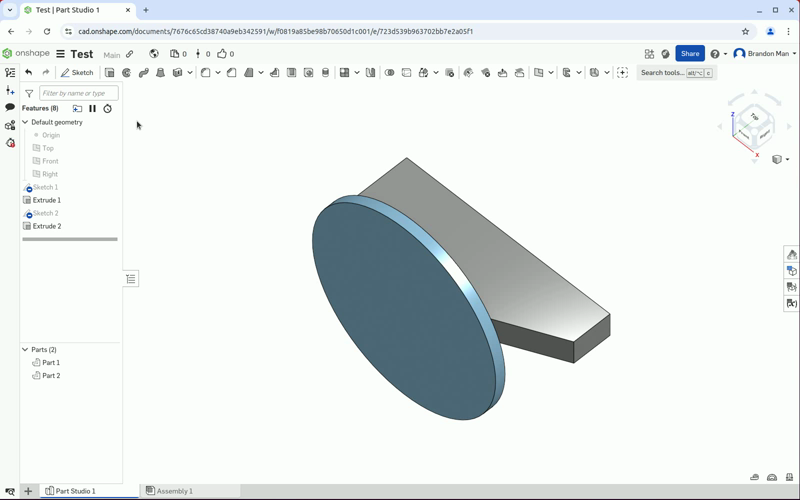
mouse_move(73, 189)
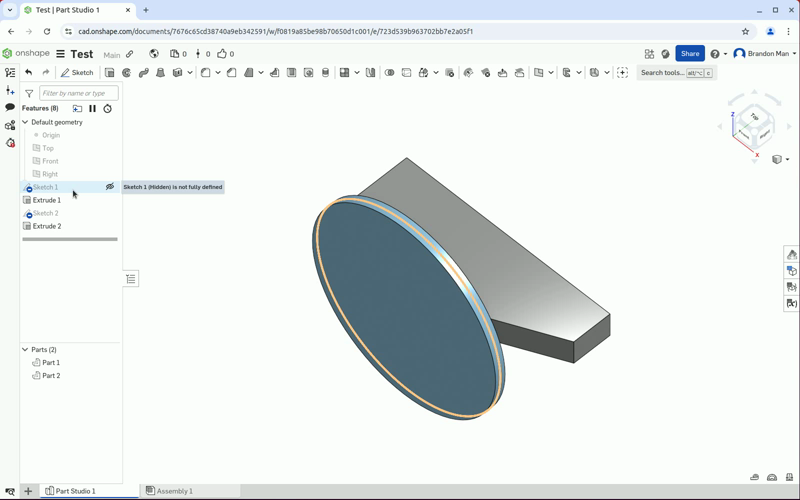
click(73, 189)